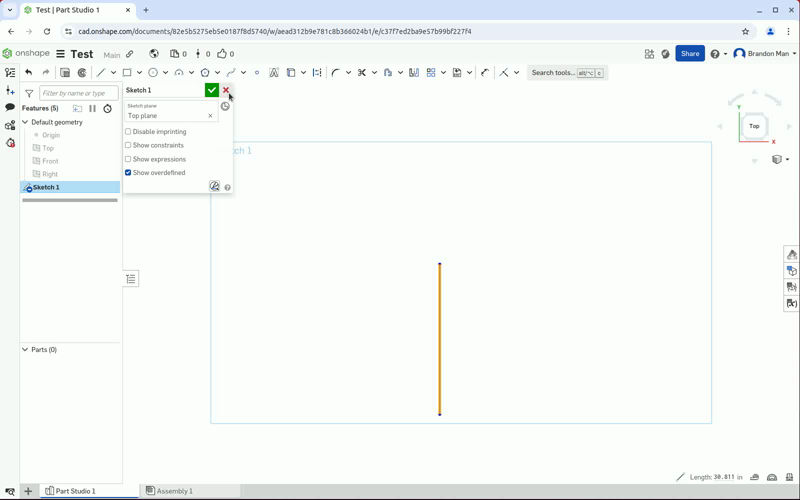
key(shift+h)
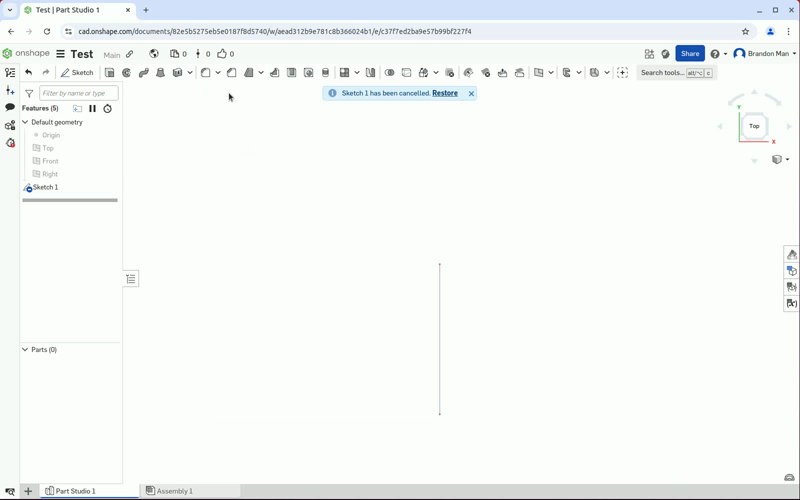
key(shift+s)
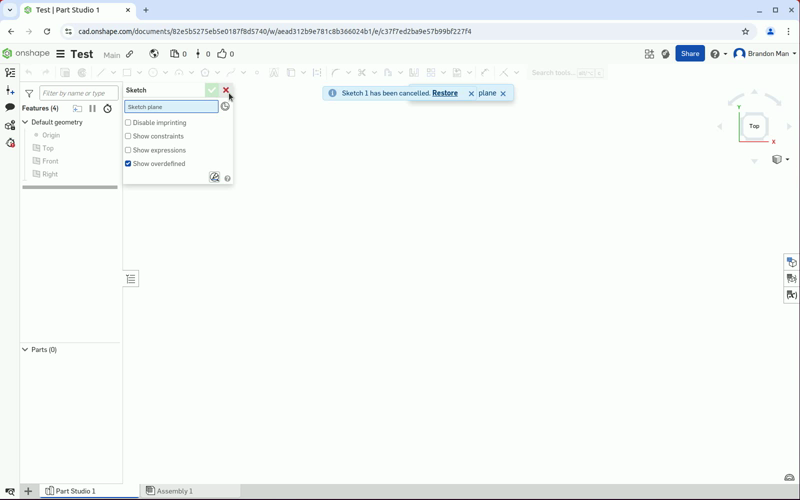
mouse_move(73, 150)
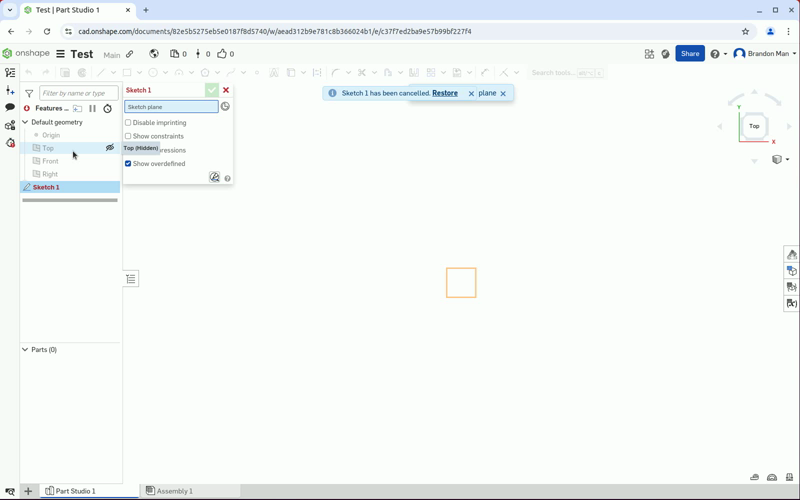
click(73, 150)
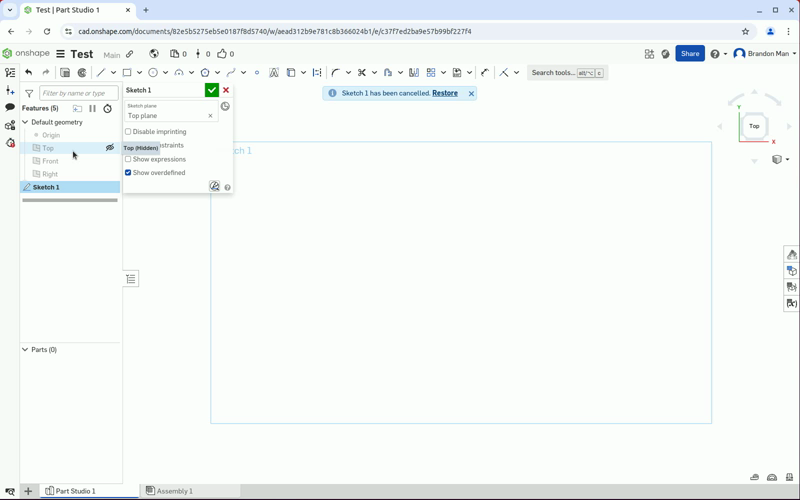
mouse_move(73, 352)
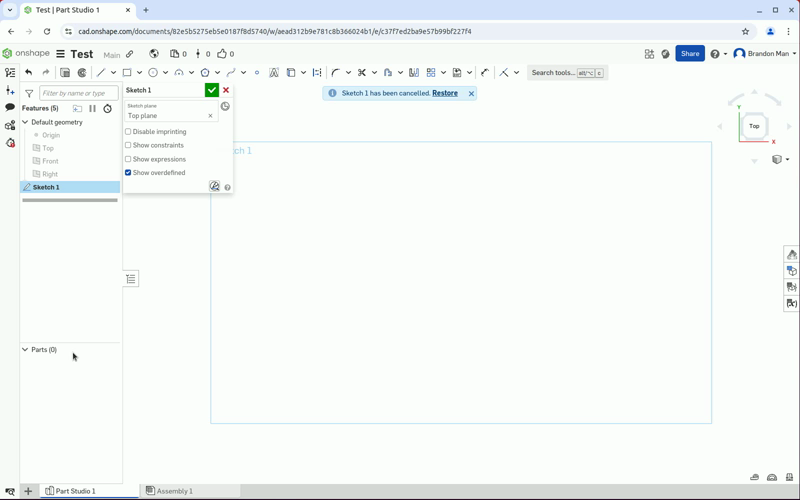
key(y)
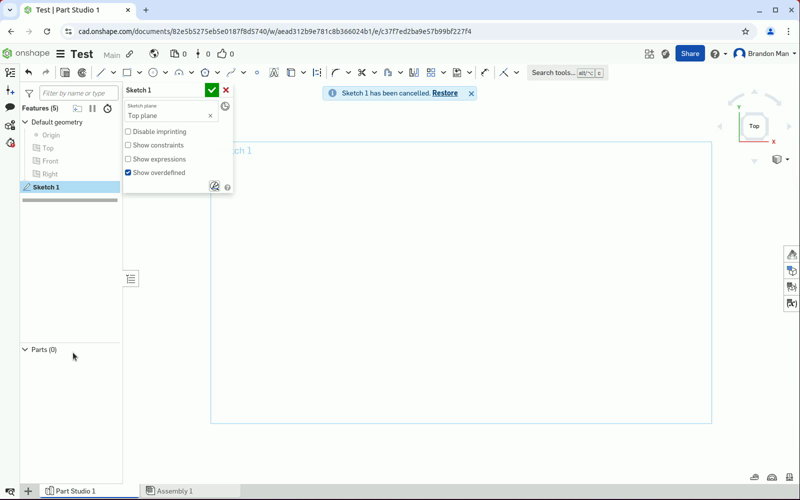
key(c)
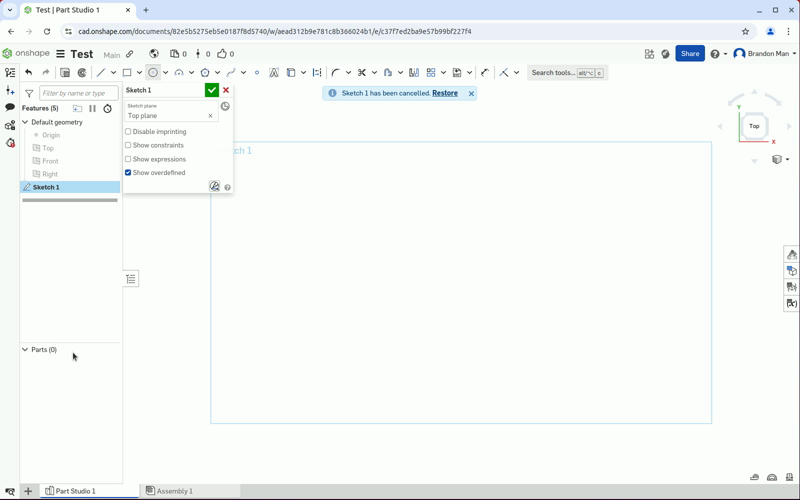
key_down(shift)
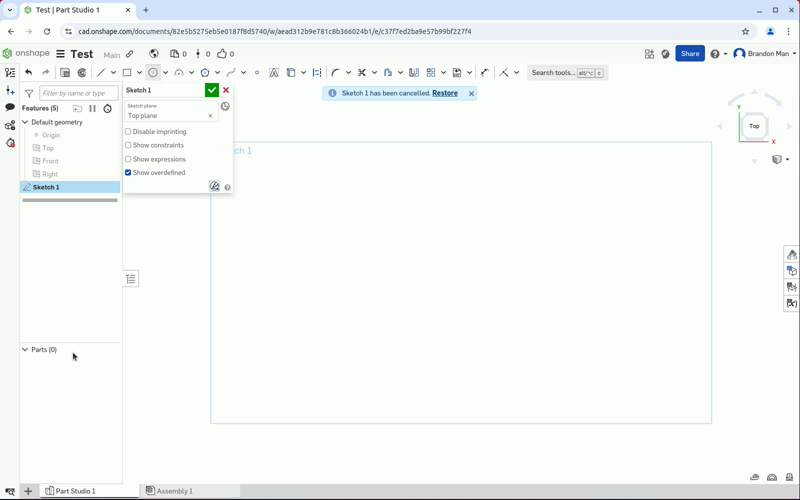
mouse_move(461, 282)
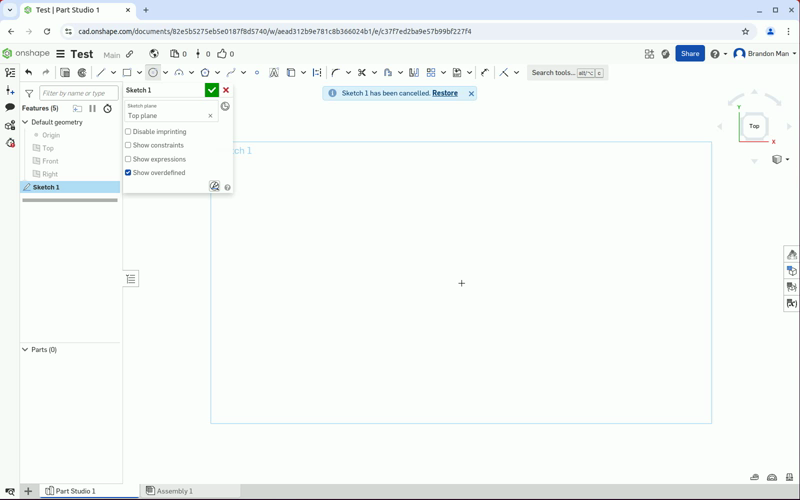
click(461, 282)
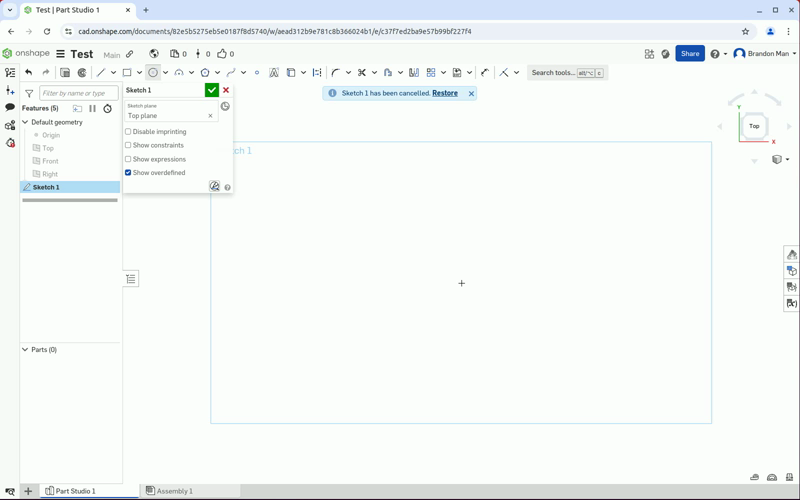
key_up(shift)
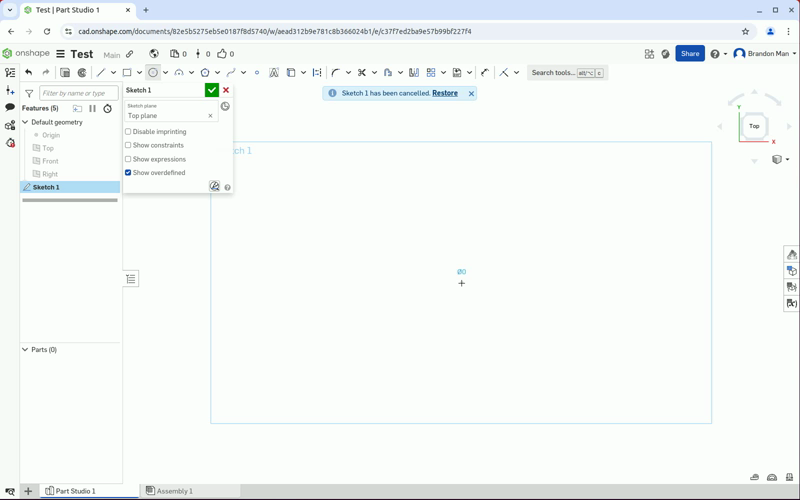
mouse_move(559, 282)
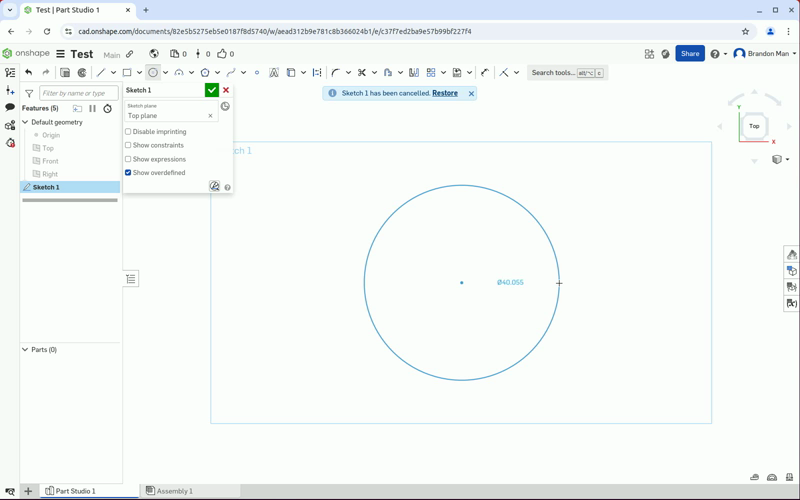
click(559, 282)
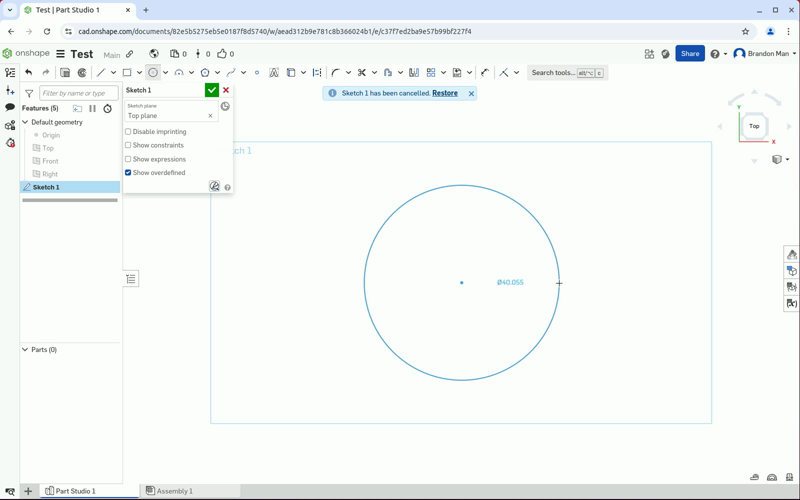
key(esc)
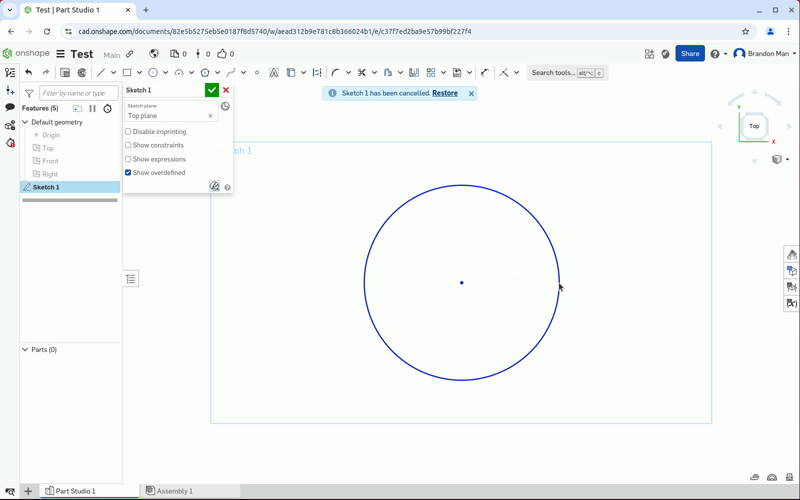
key(c)
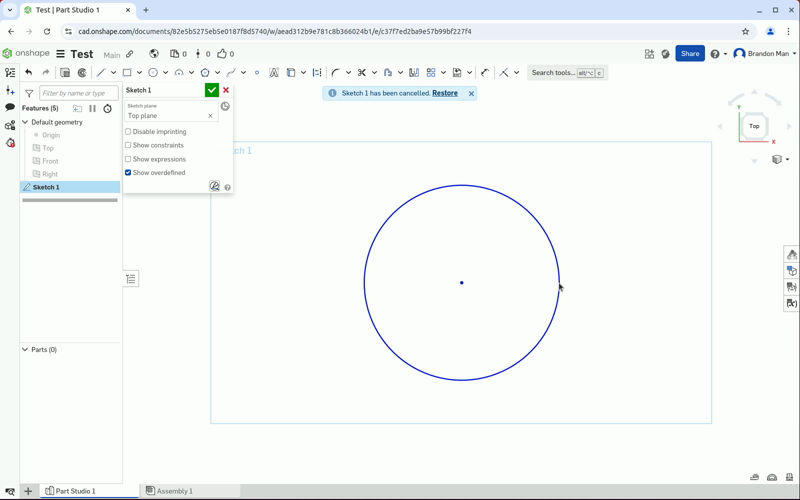
key_down(shift)
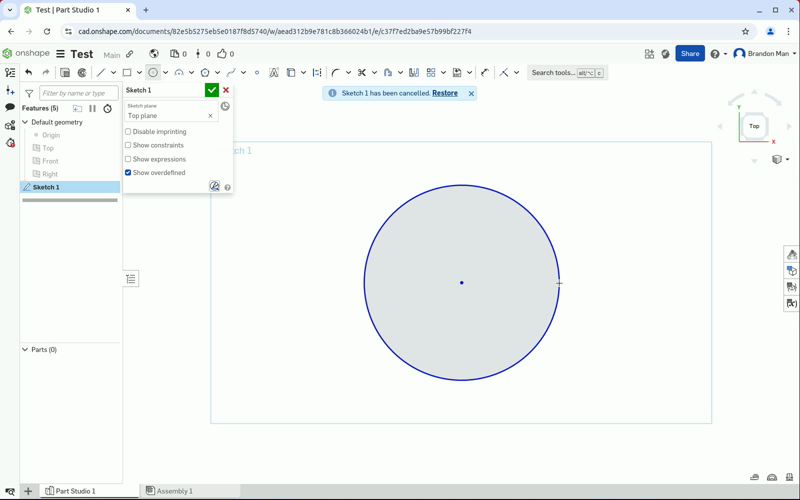
mouse_move(461, 282)
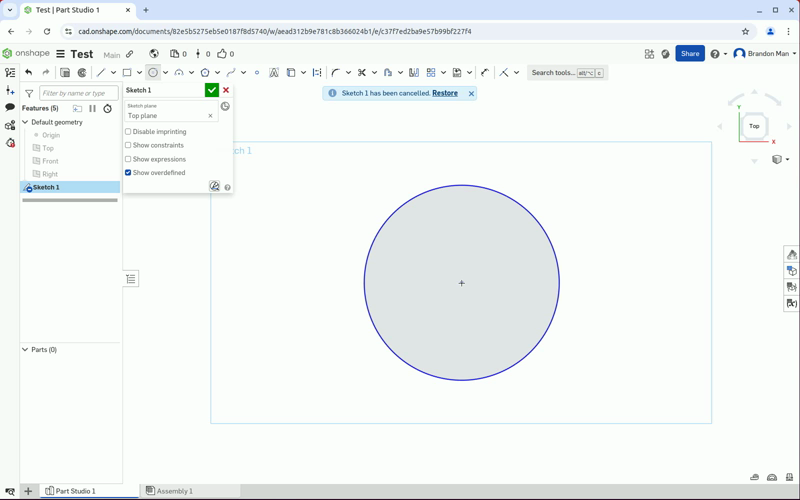
click(461, 282)
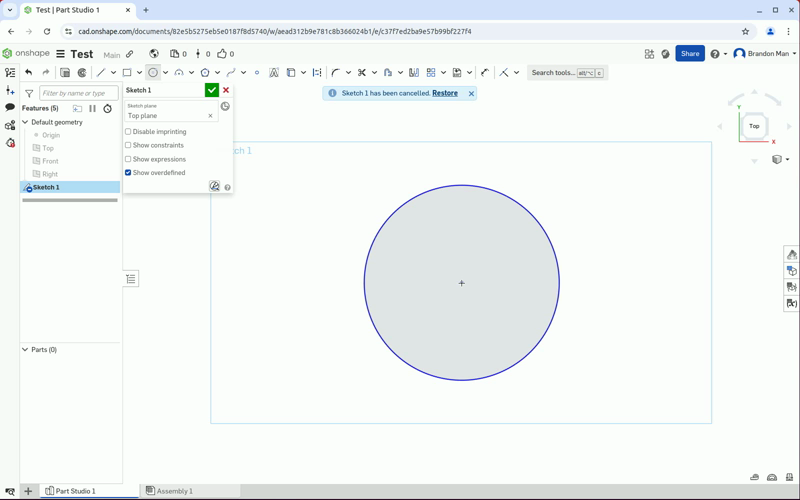
key_up(shift)
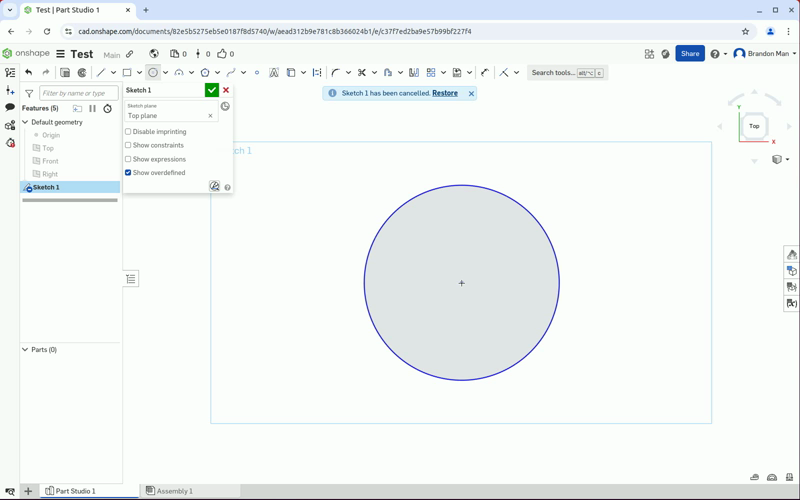
mouse_move(526, 282)
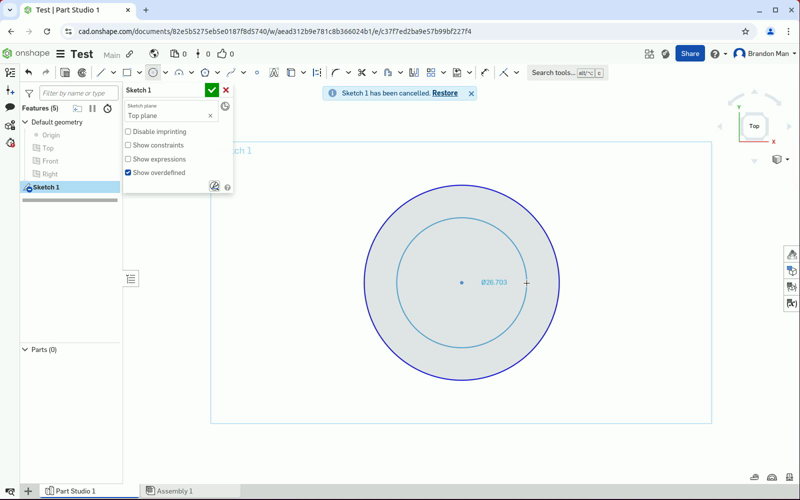
click(526, 282)
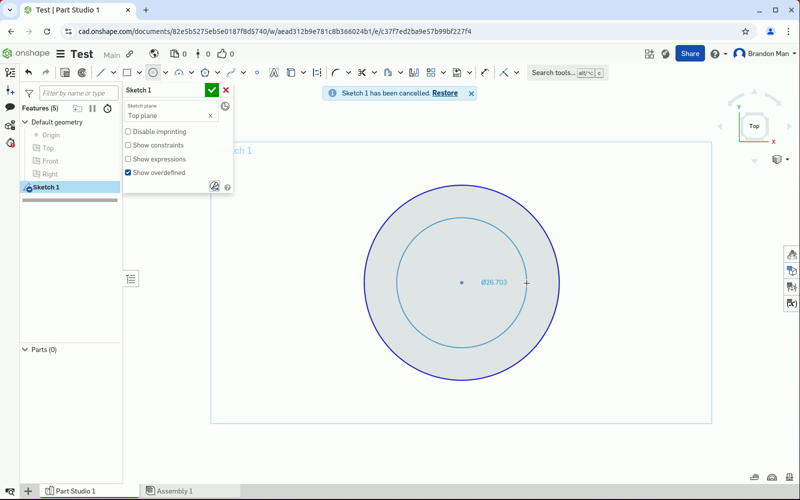
key(esc)
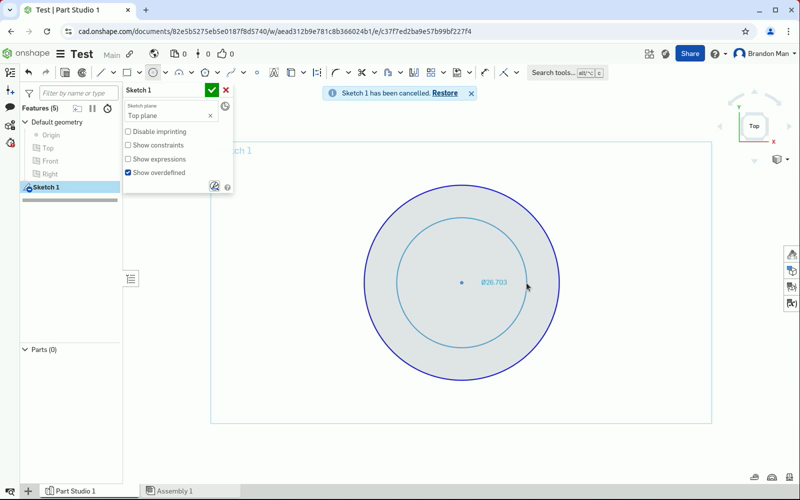
mouse_move(391, 328)
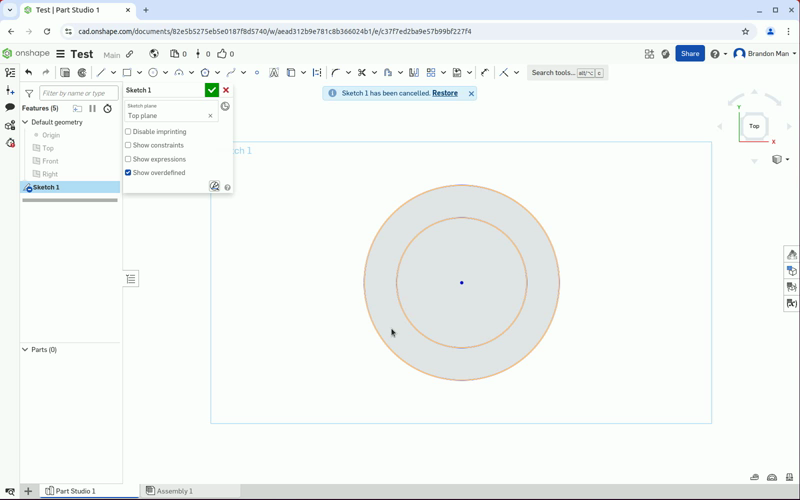
click(391, 328)
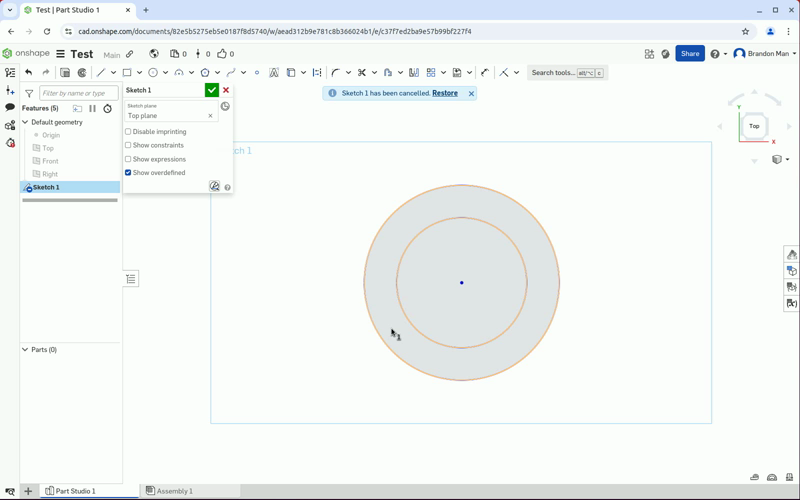
mouse_move(73, 352)
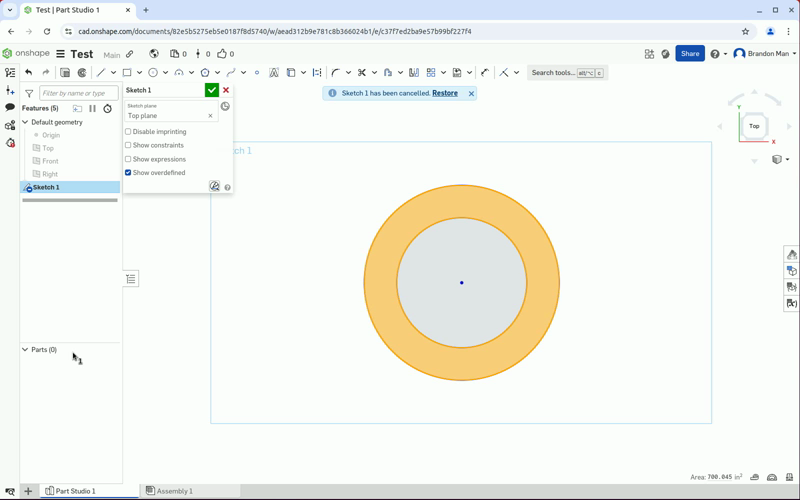
key(shift+y)
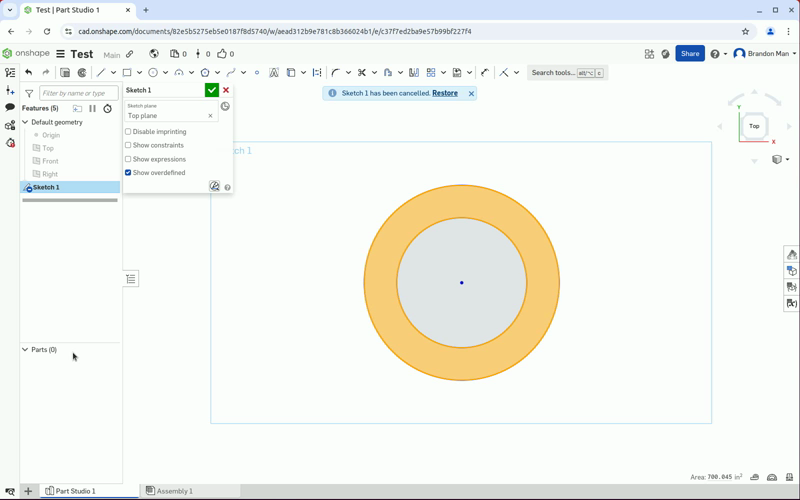
key(shift+e)
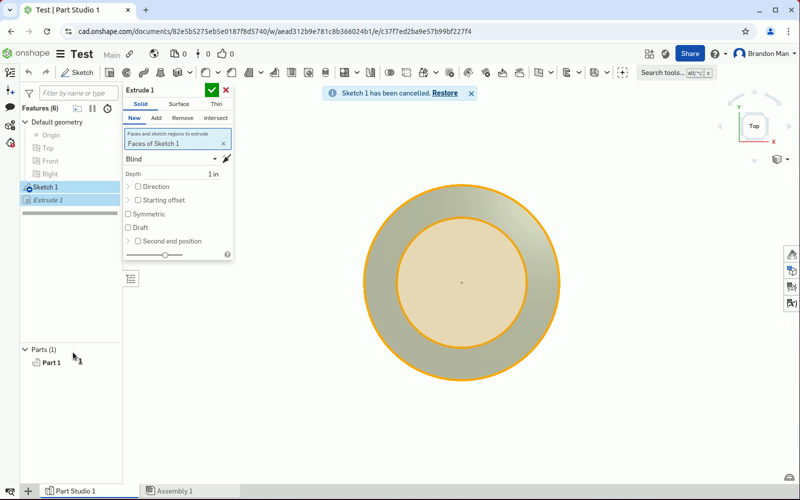
mouse_move(143, 106)
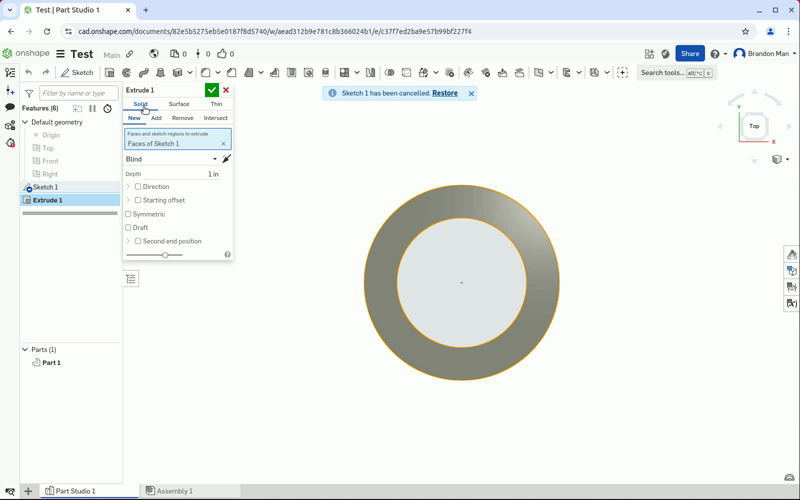
click(143, 106)
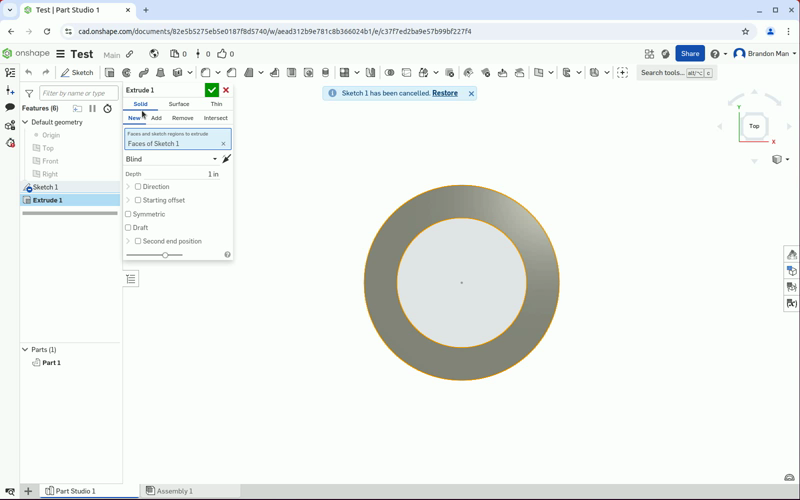
mouse_move(137, 120)
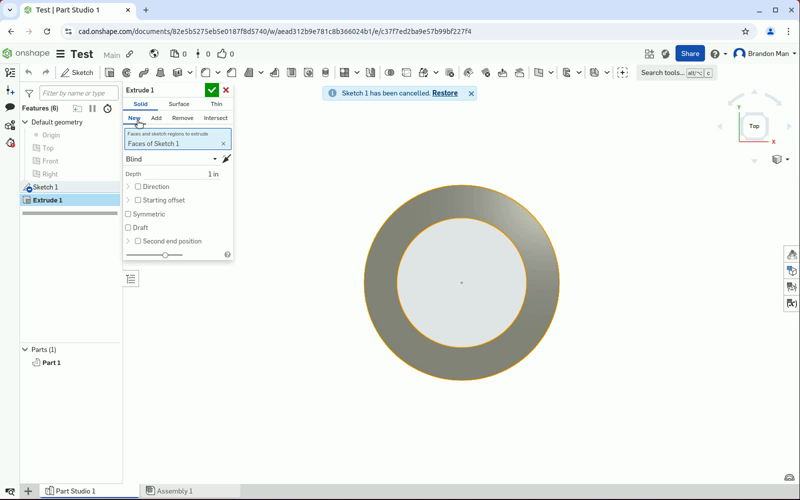
click(137, 120)
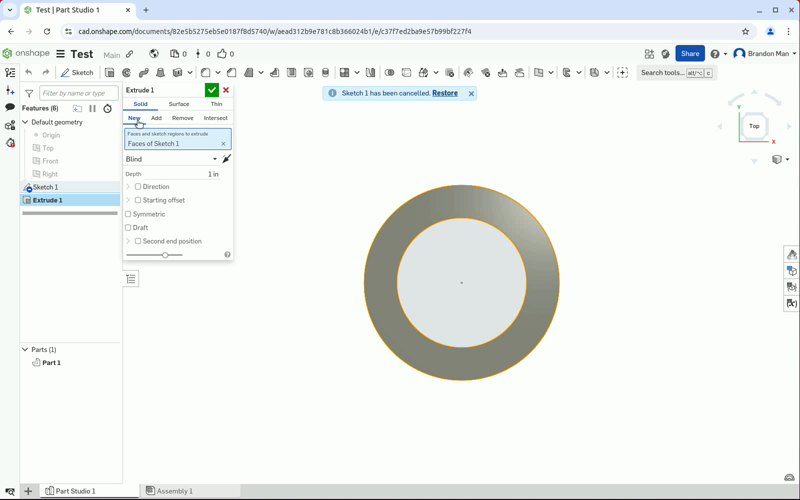
key(tab, 4)
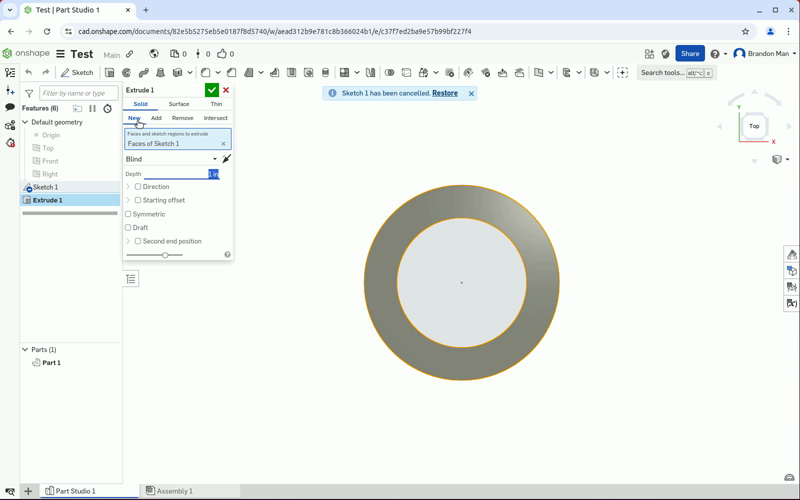
text(3.37)
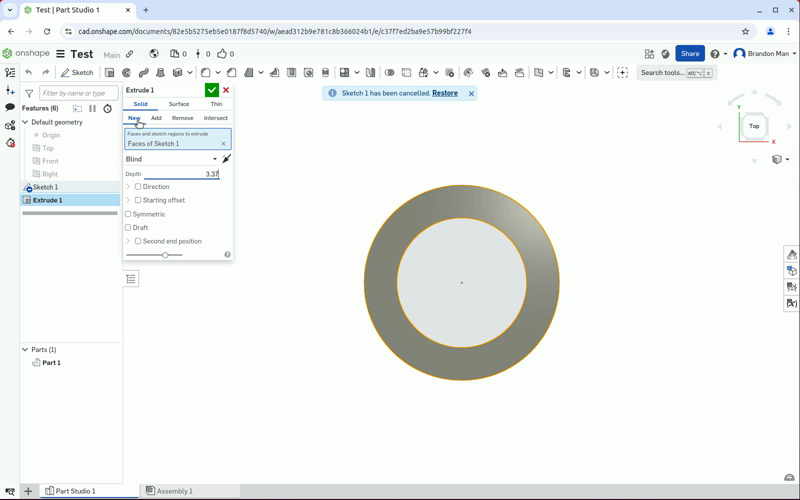
key(enter)
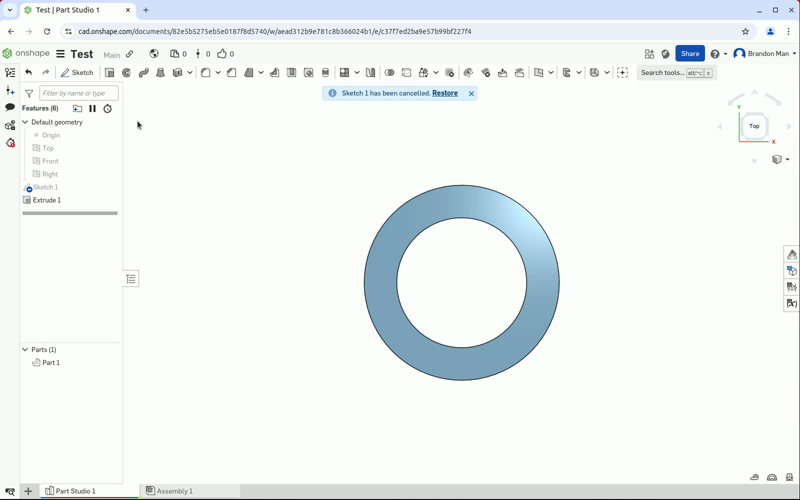
key(shift+h)
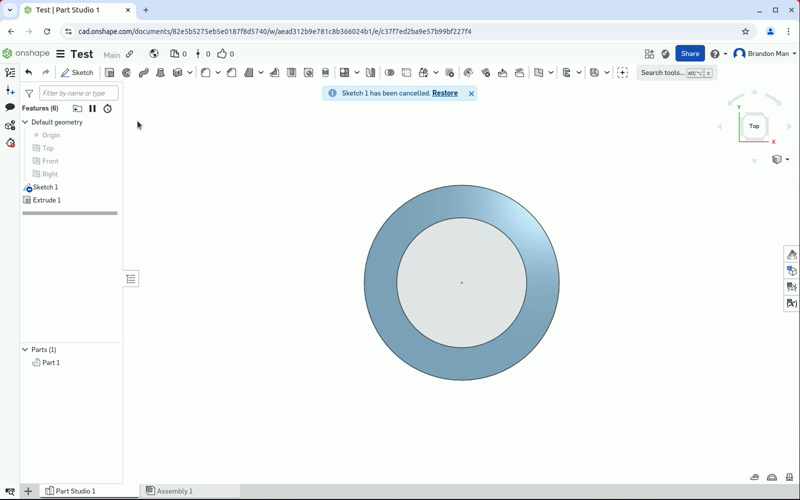
key(shift+h)
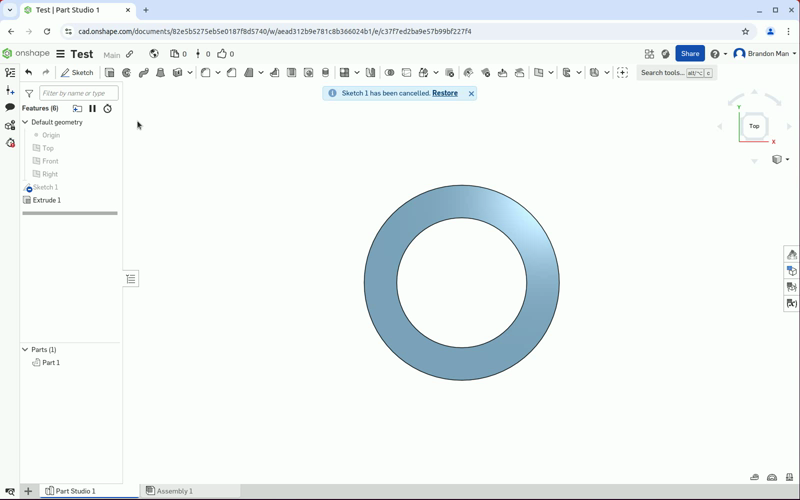
mouse_move(73, 189)
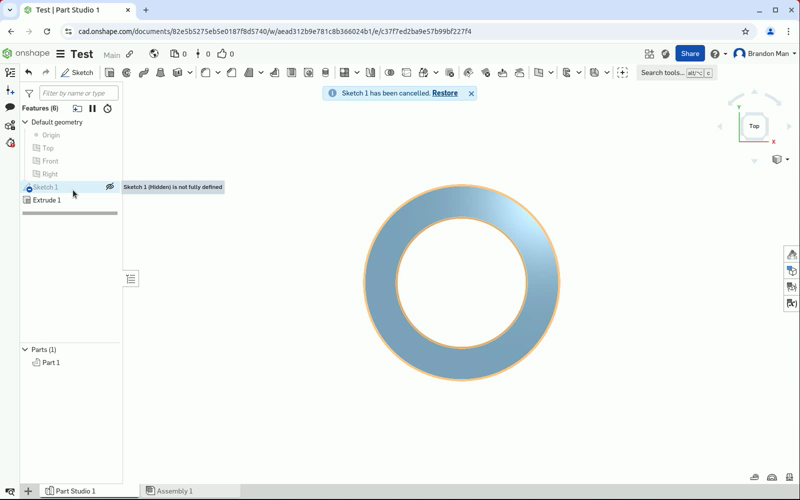
click(73, 189)
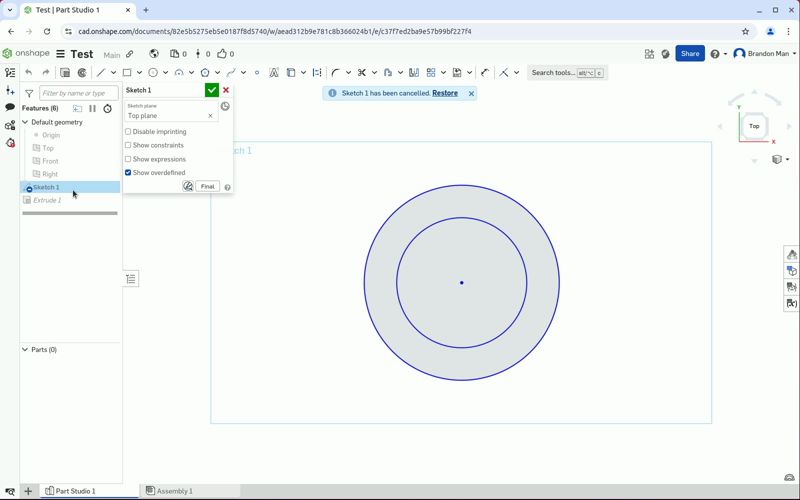
mouse_move(229, 92)
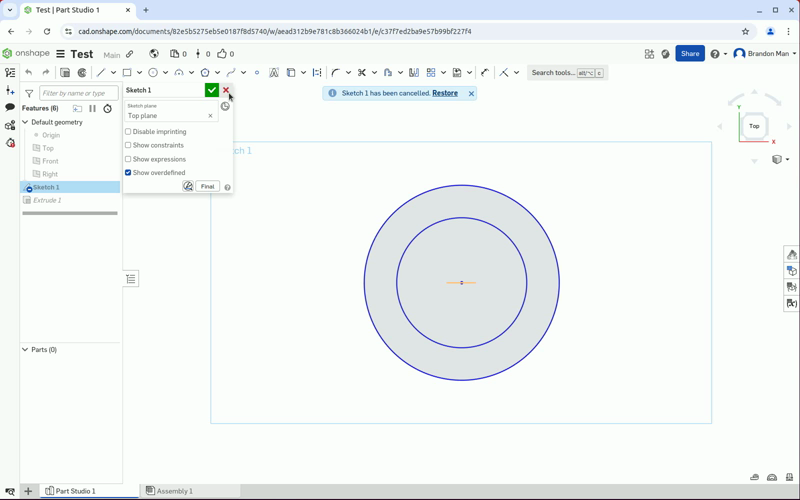
click(229, 92)
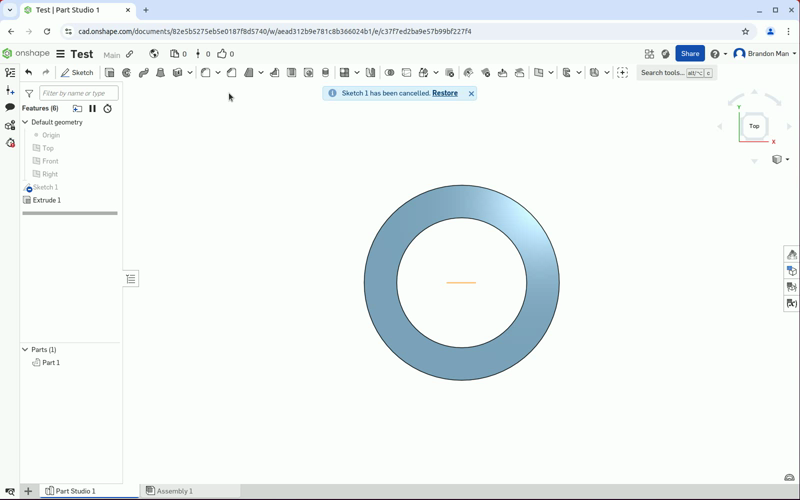
mouse_move(541, 75)
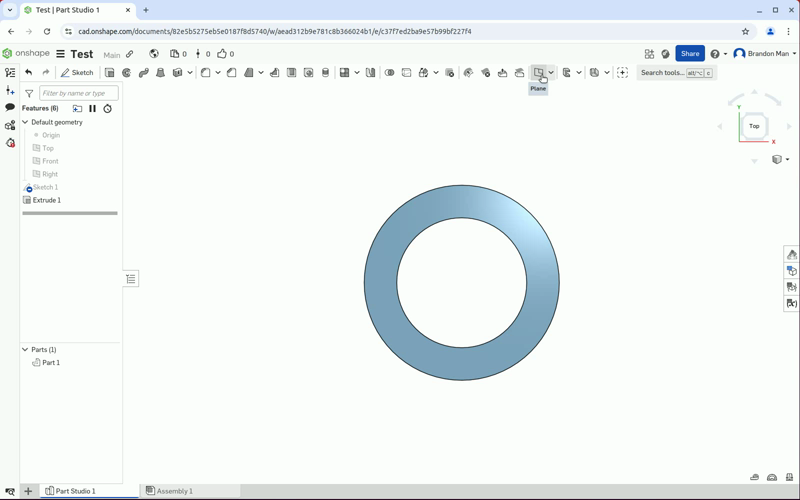
click(541, 75)
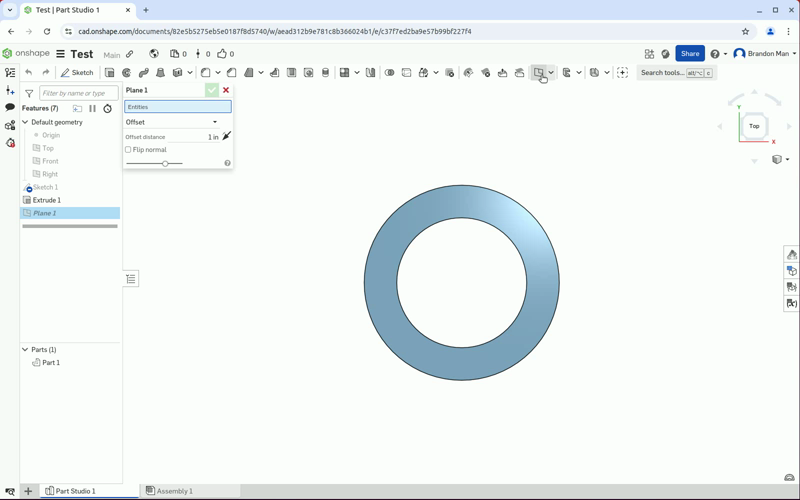
mouse_move(73, 150)
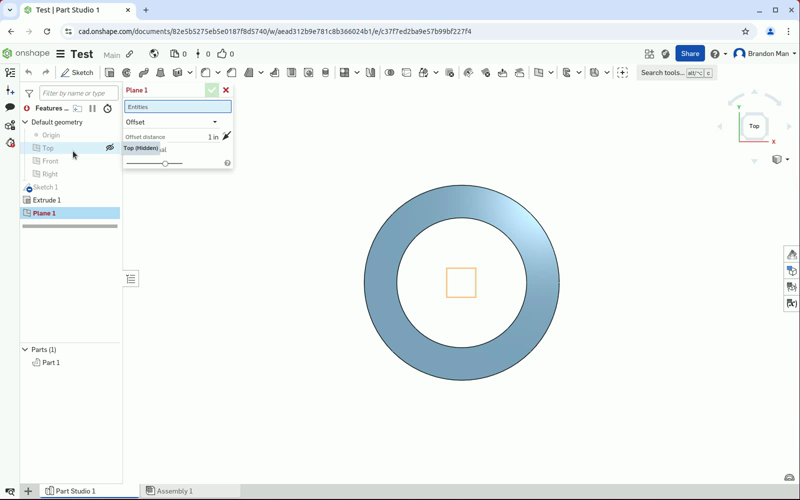
click(73, 150)
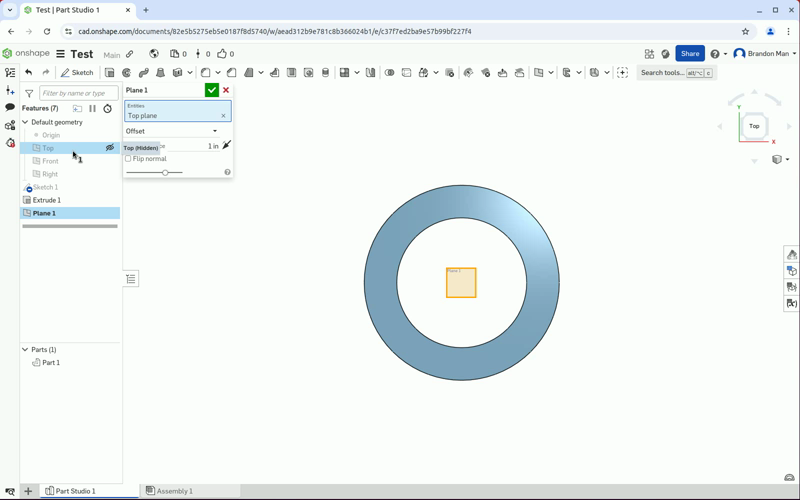
key(tab, 2)
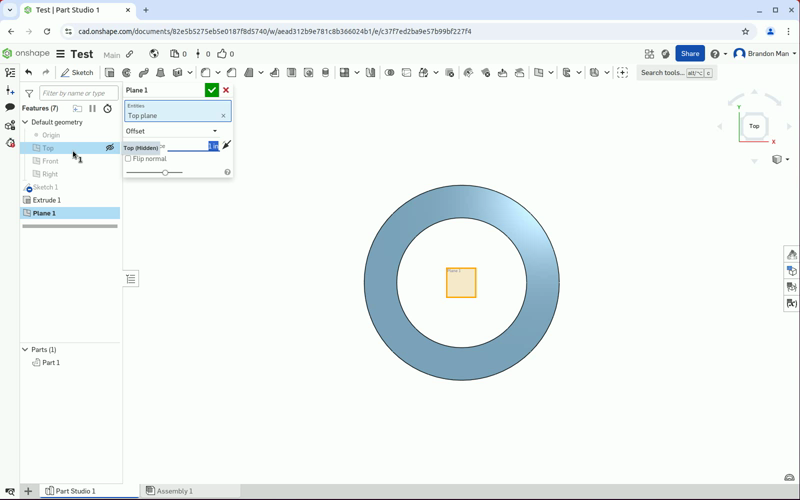
text(3.358)
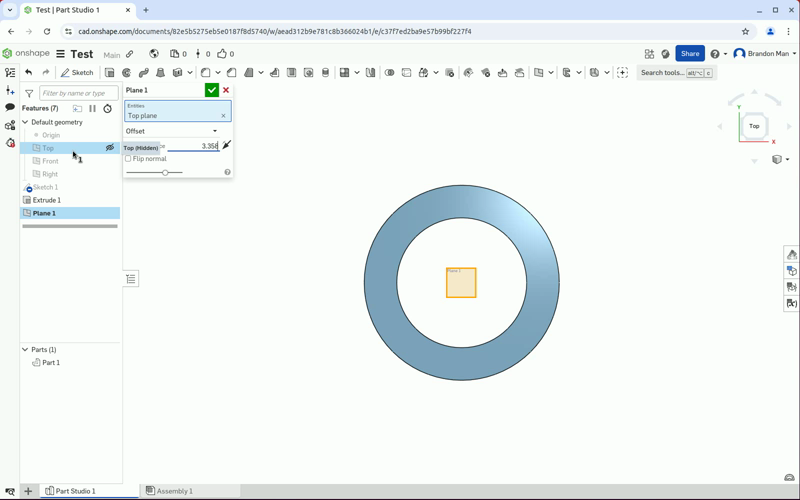
key(enter, 2)
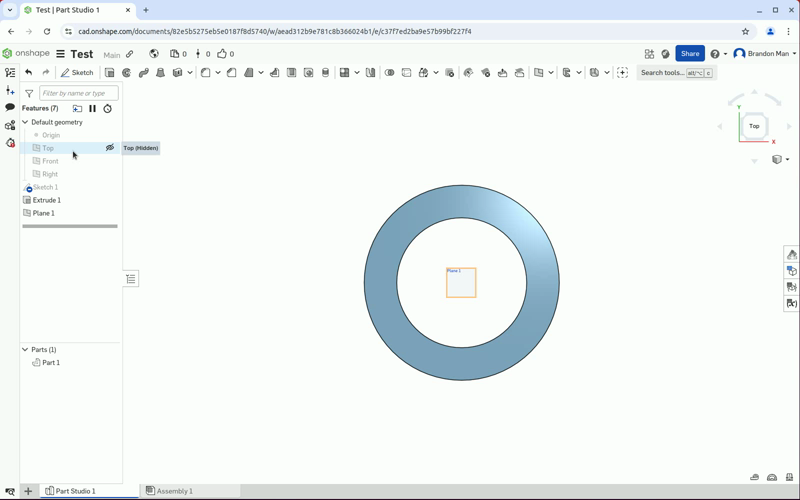
key(shift+s)
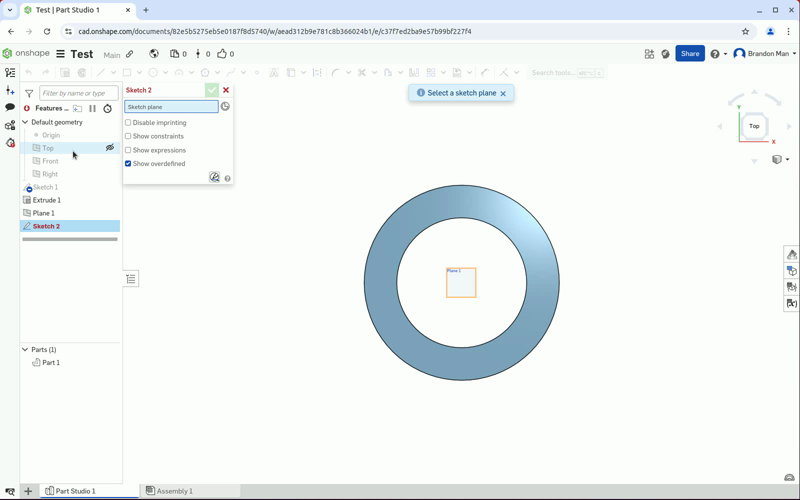
mouse_move(73, 215)
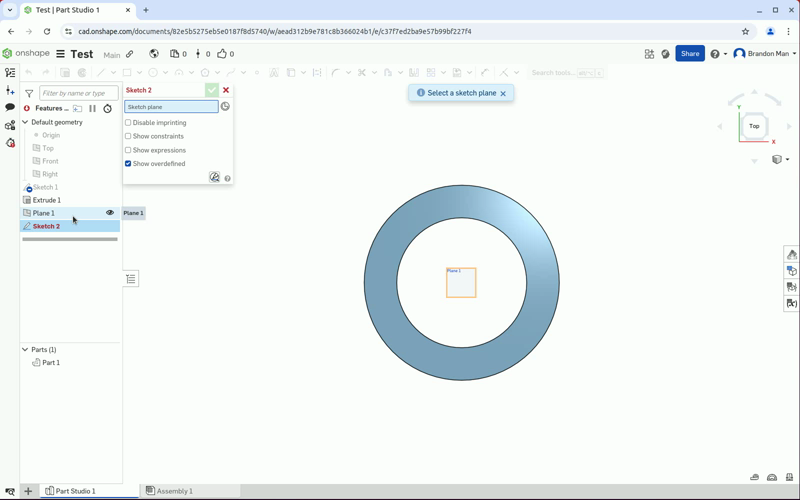
click(73, 215)
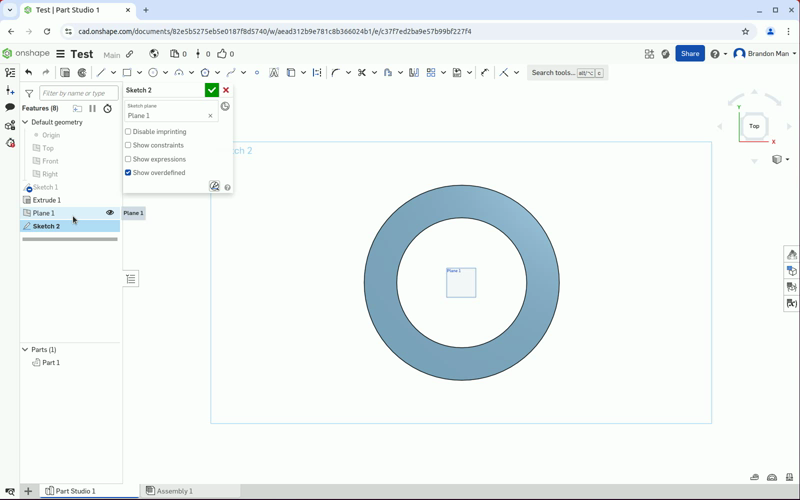
mouse_move(73, 352)
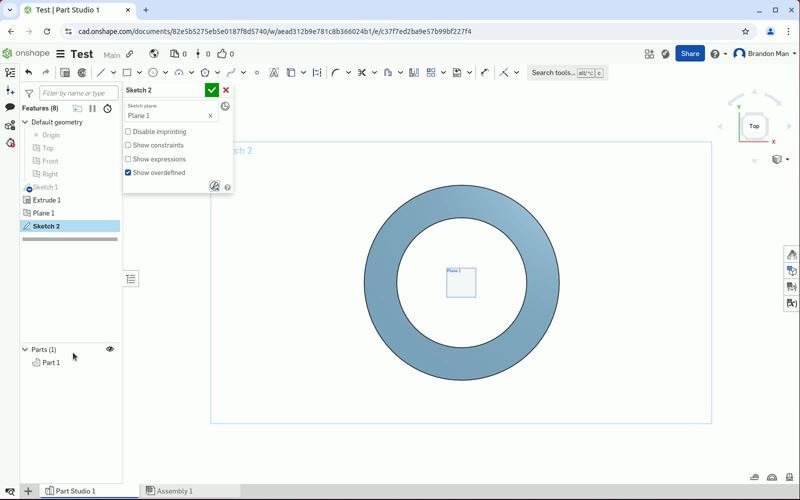
key(y)
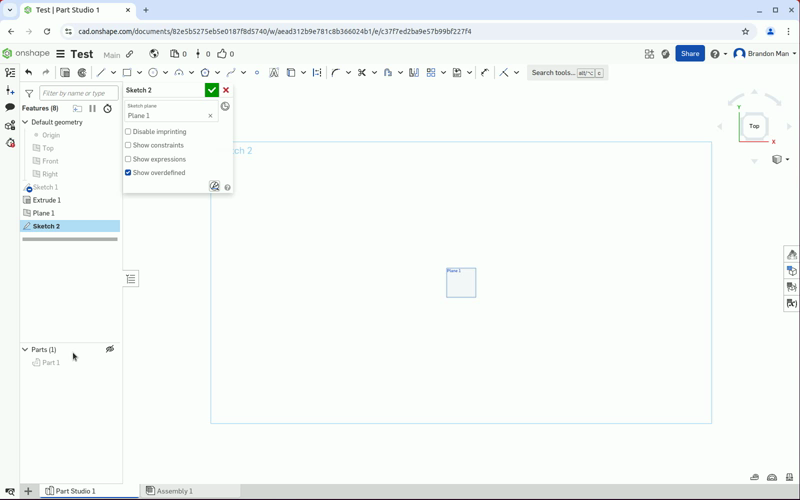
key(c)
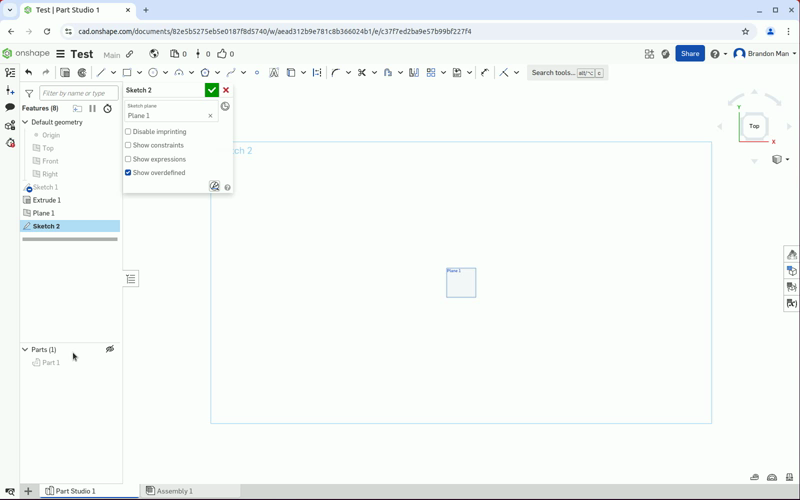
key_down(shift)
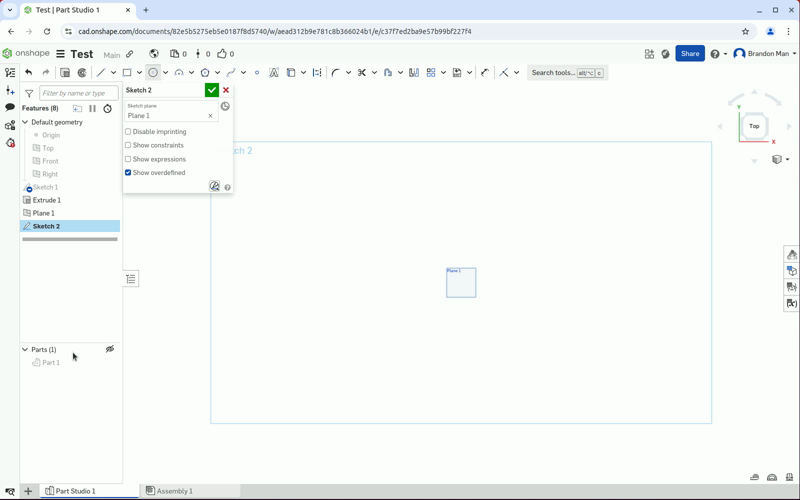
mouse_move(460, 282)
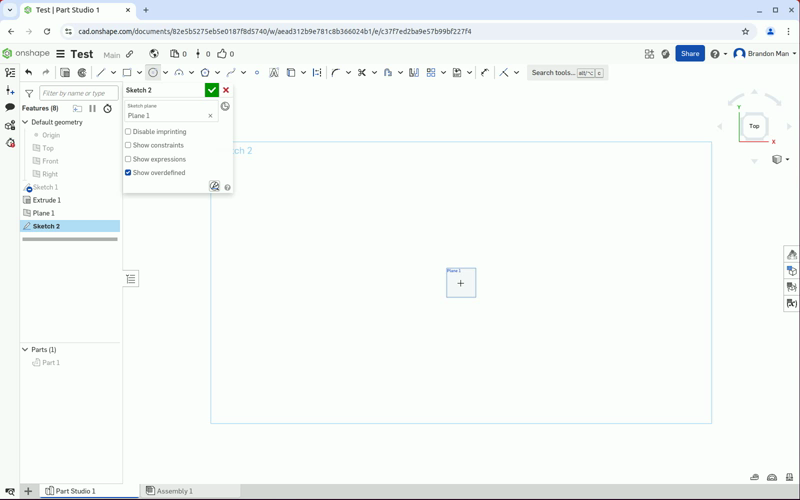
click(460, 282)
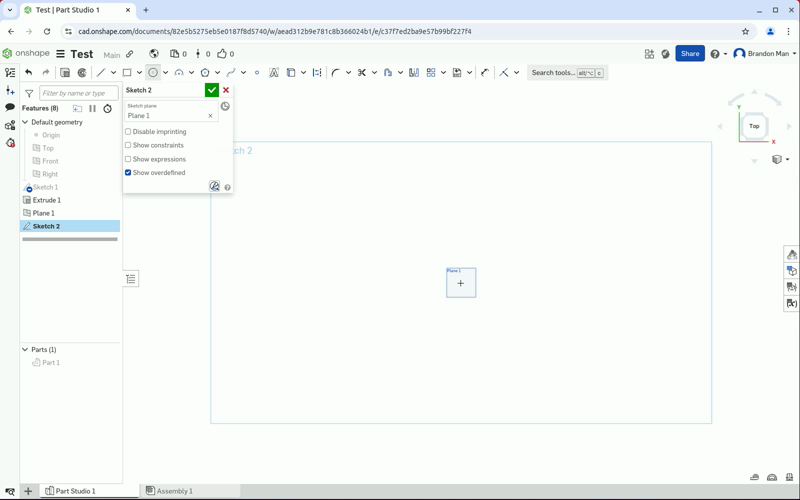
key_up(shift)
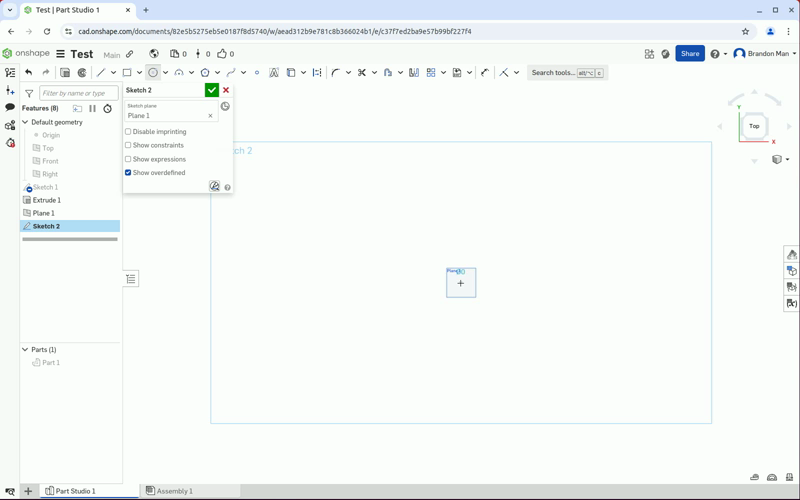
mouse_move(528, 282)
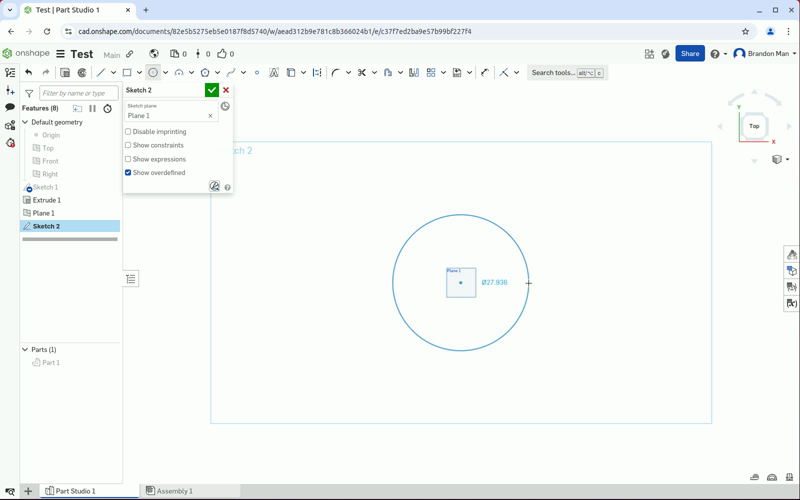
click(528, 282)
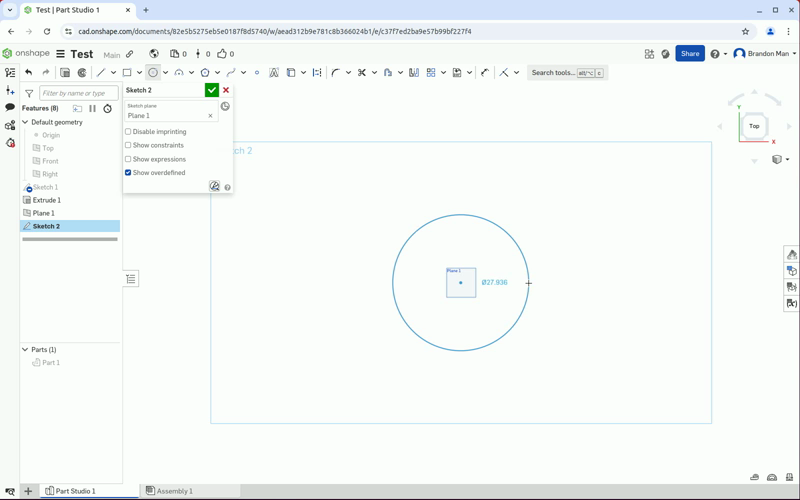
key(esc)
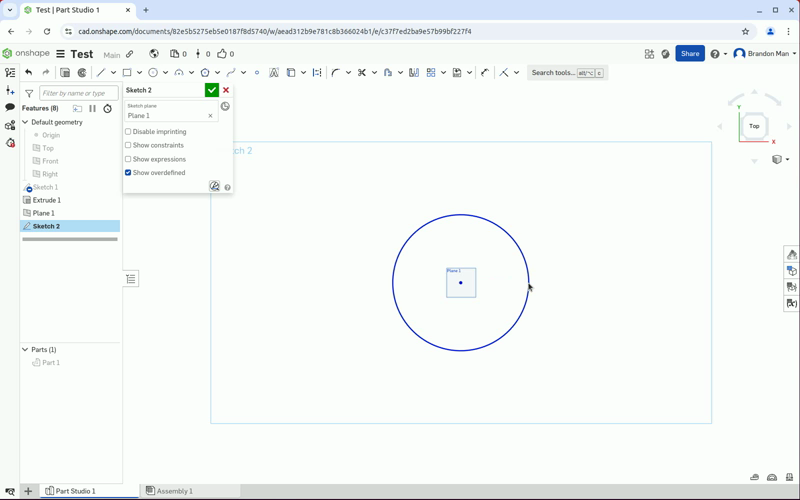
key(c)
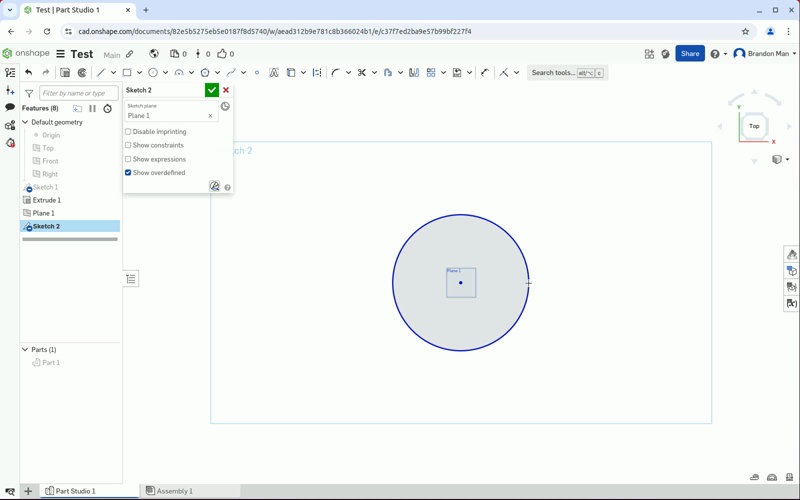
key_down(shift)
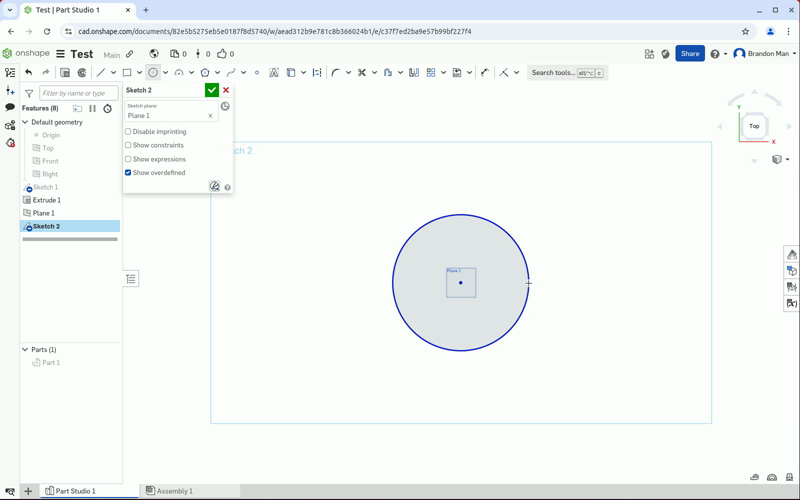
mouse_move(460, 282)
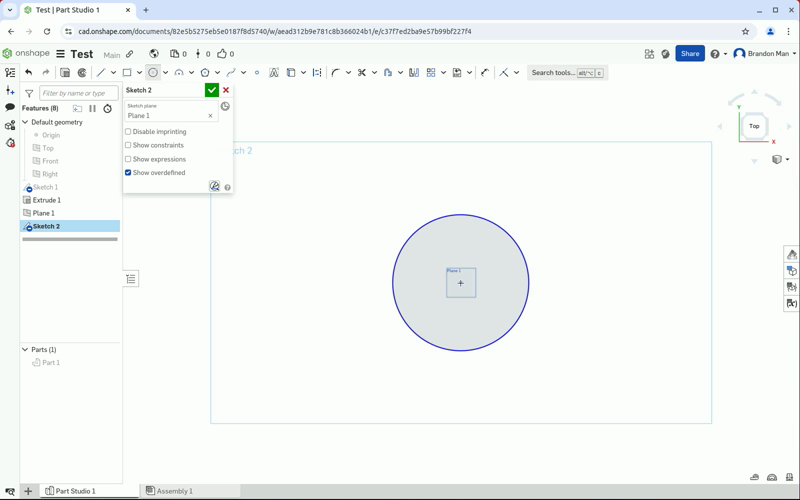
click(460, 282)
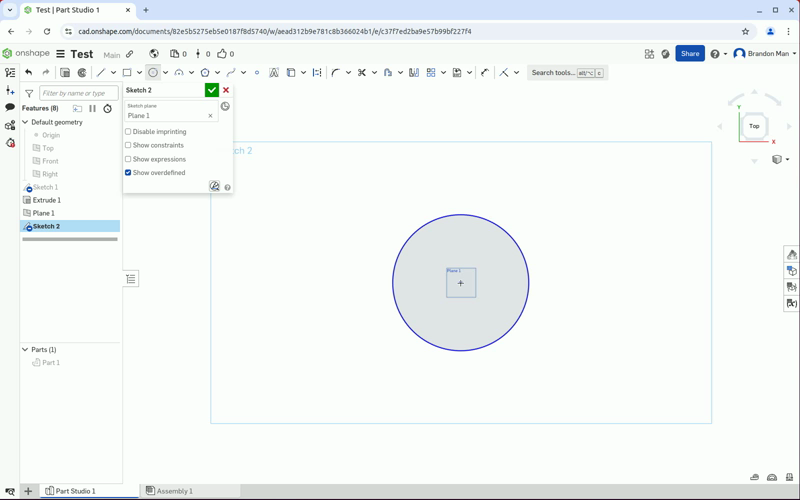
key_up(shift)
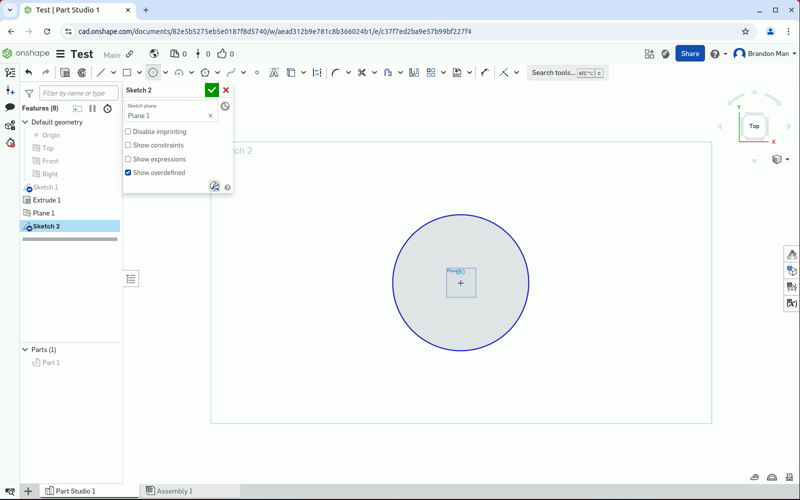
mouse_move(524, 282)
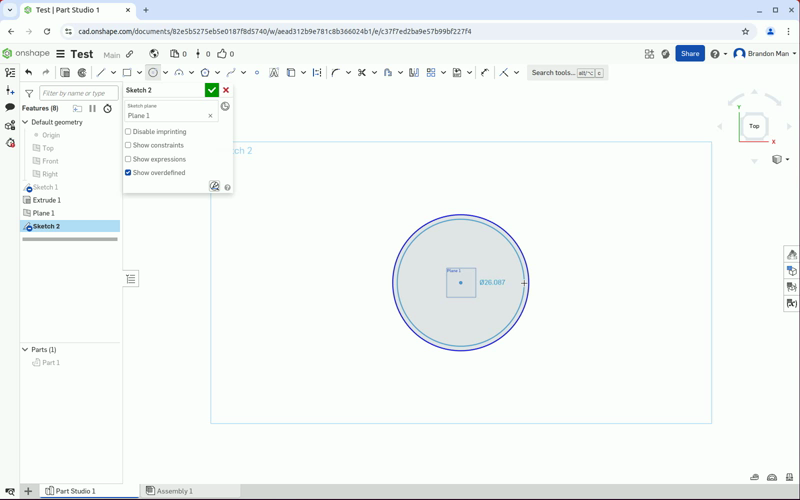
click(524, 282)
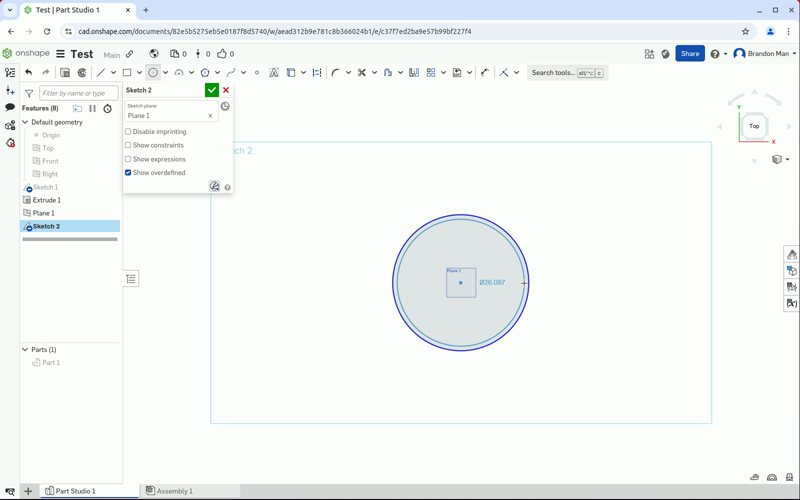
key(esc)
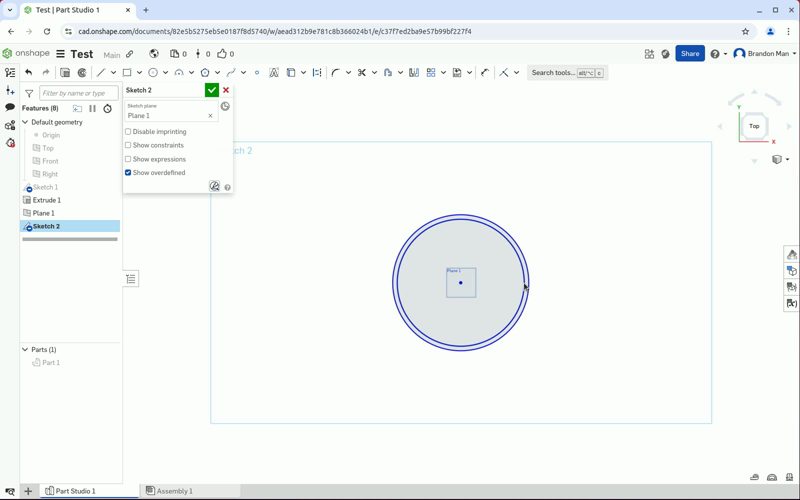
mouse_move(477, 346)
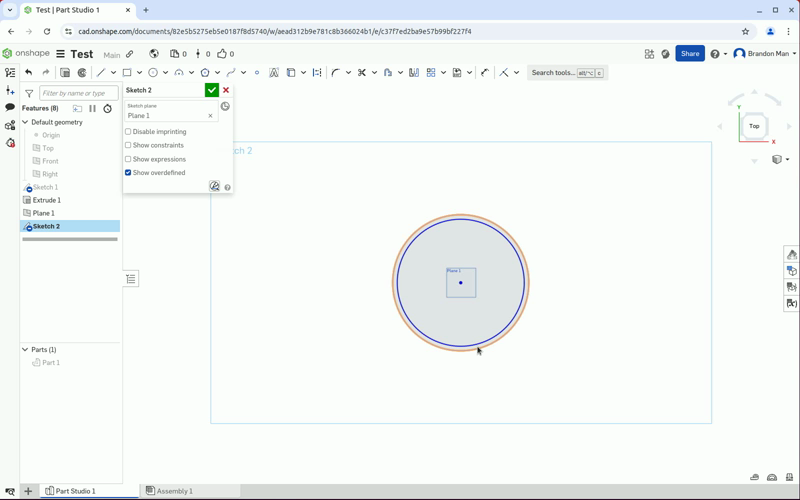
click(477, 346)
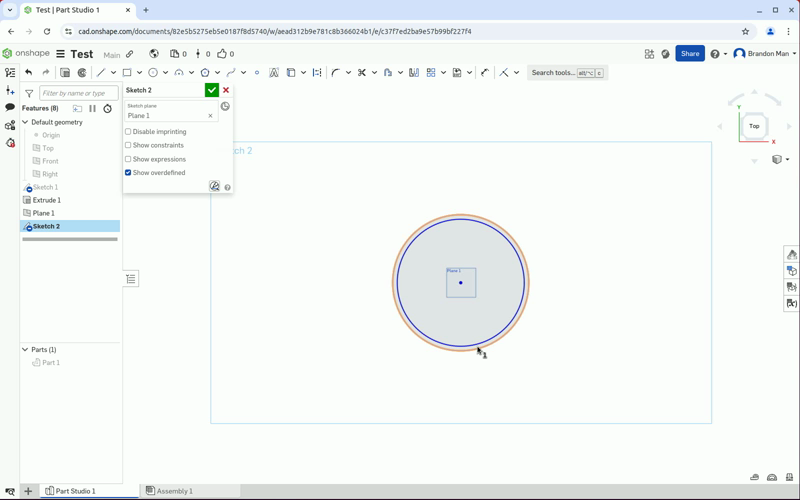
mouse_move(73, 352)
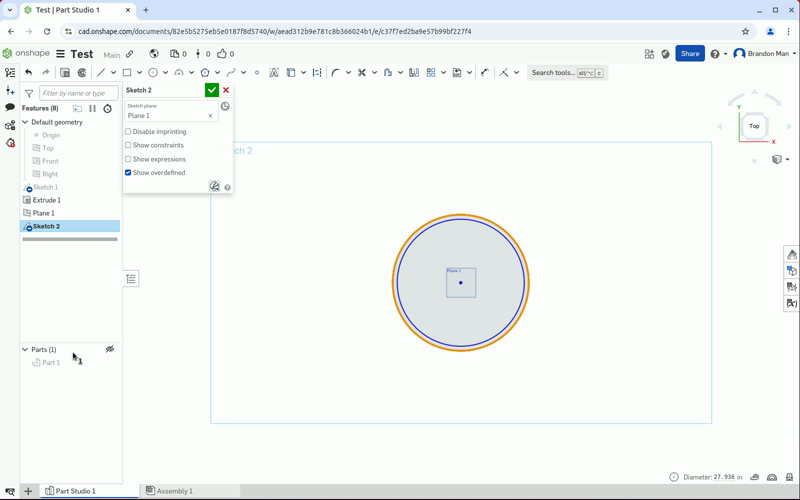
key(shift+y)
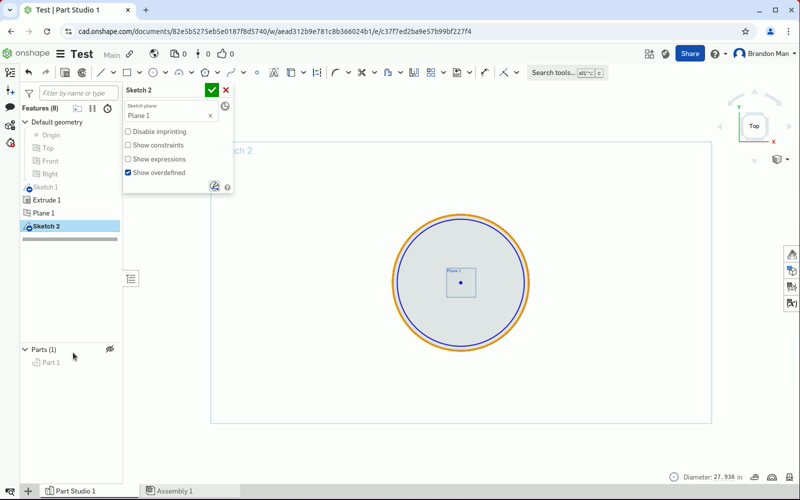
key(shift+e)
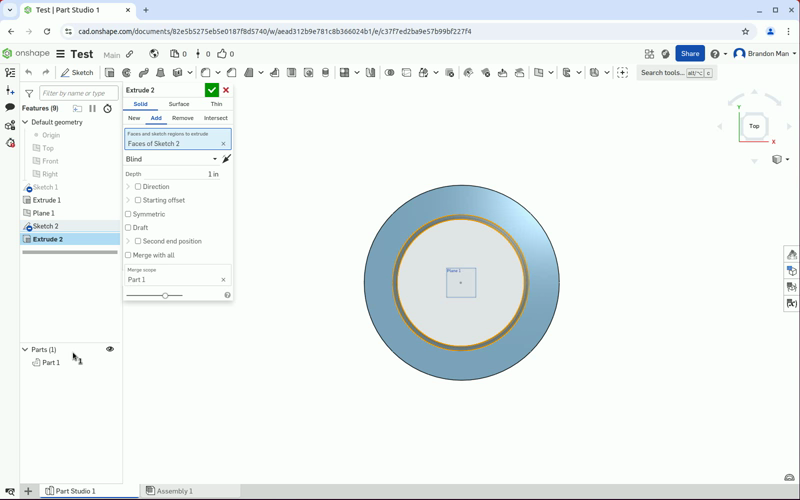
mouse_move(143, 106)
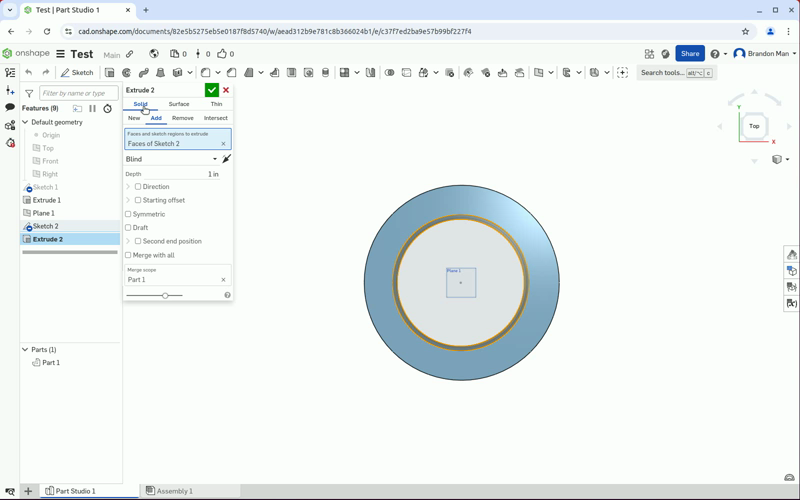
click(143, 106)
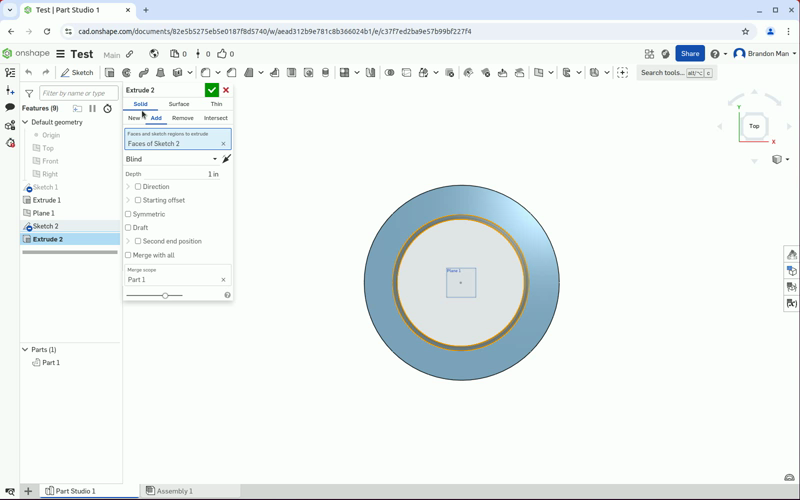
mouse_move(137, 120)
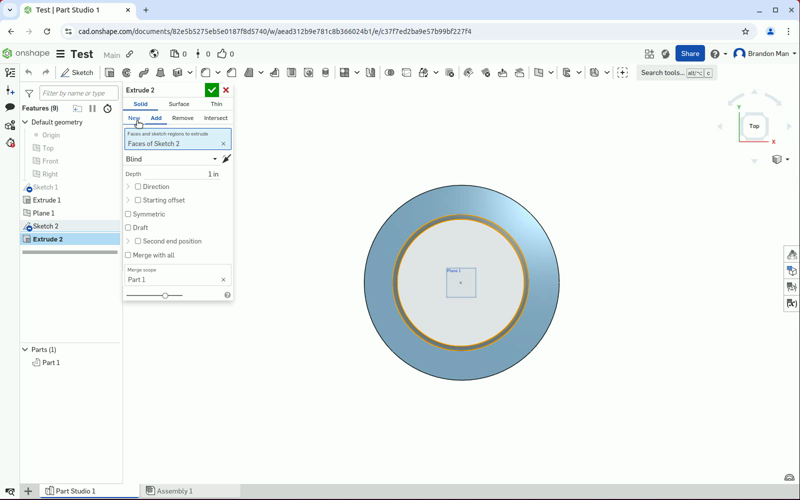
click(137, 120)
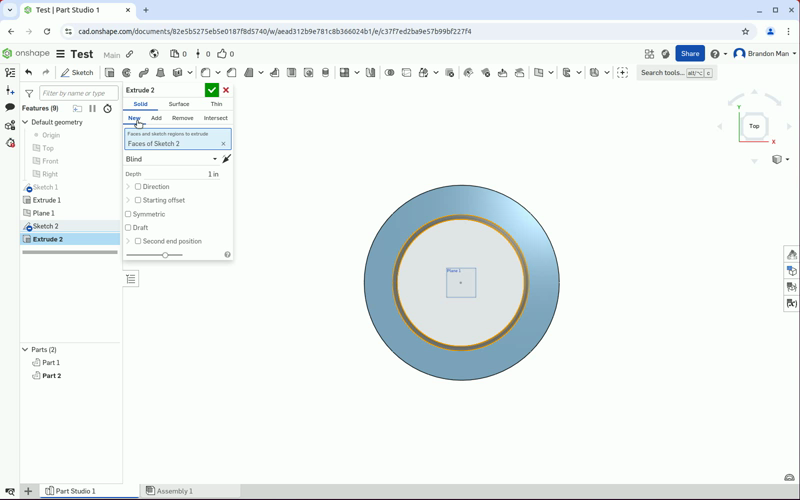
key(tab, 4)
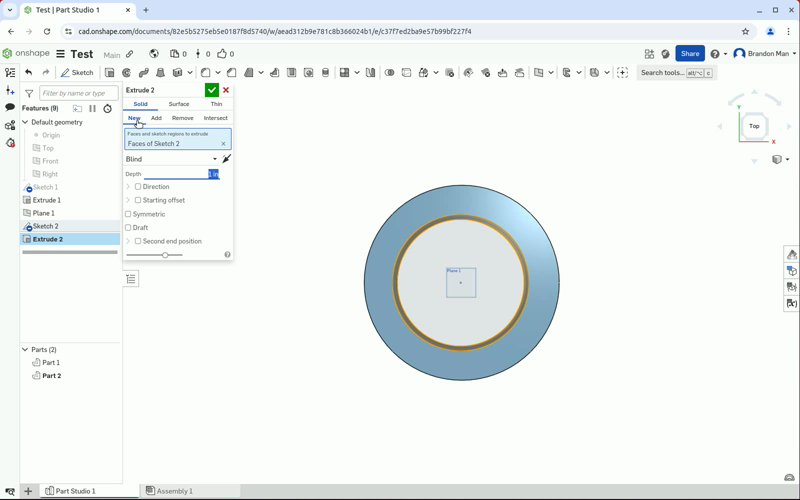
text(19.738)
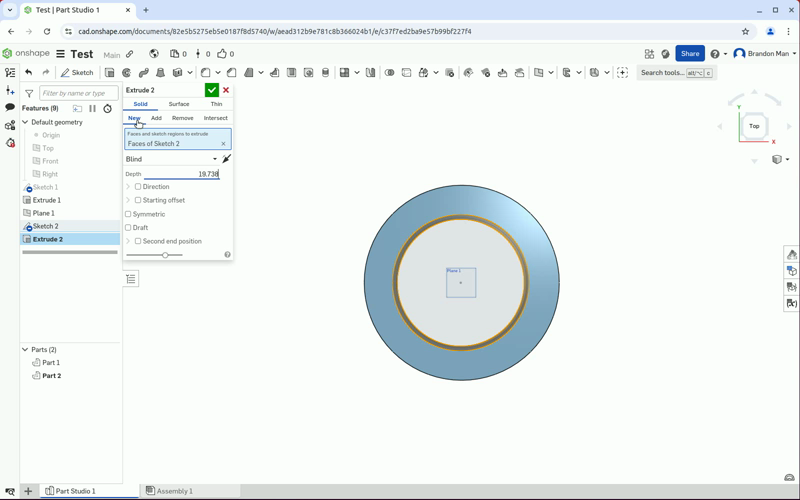
key(enter)
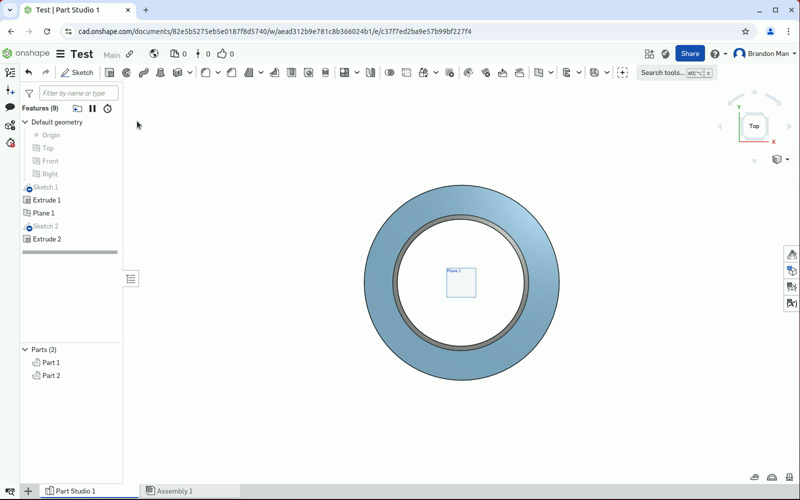
key(shift+h)
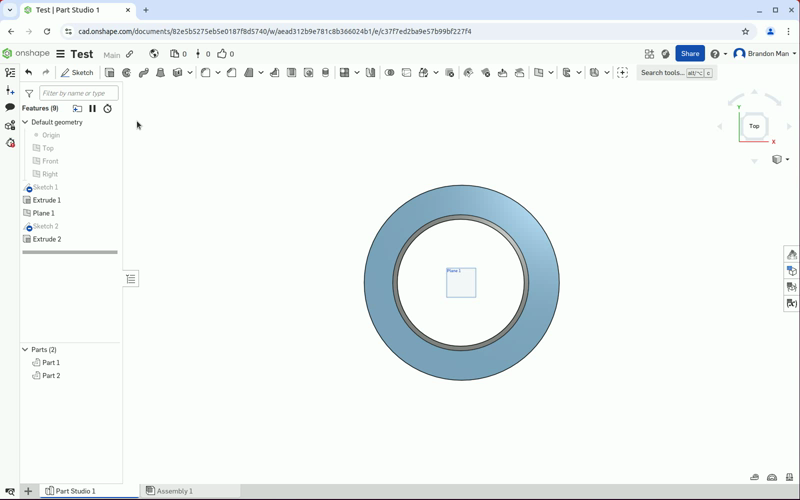
key(shift+h)
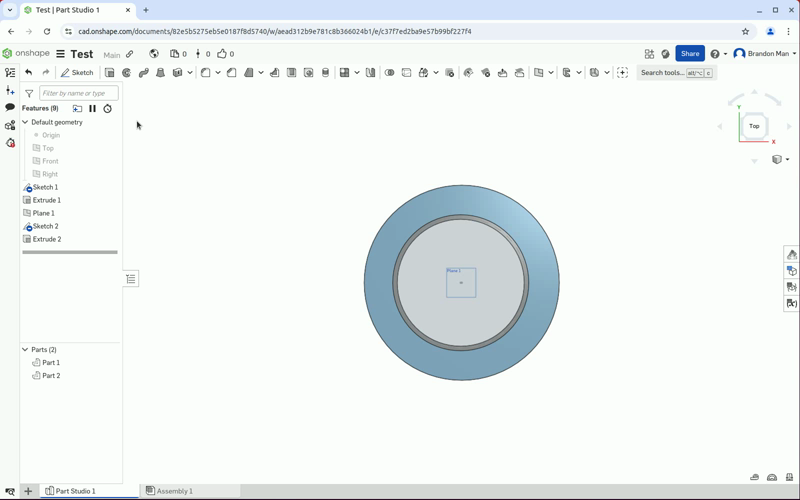
key(shift+7)
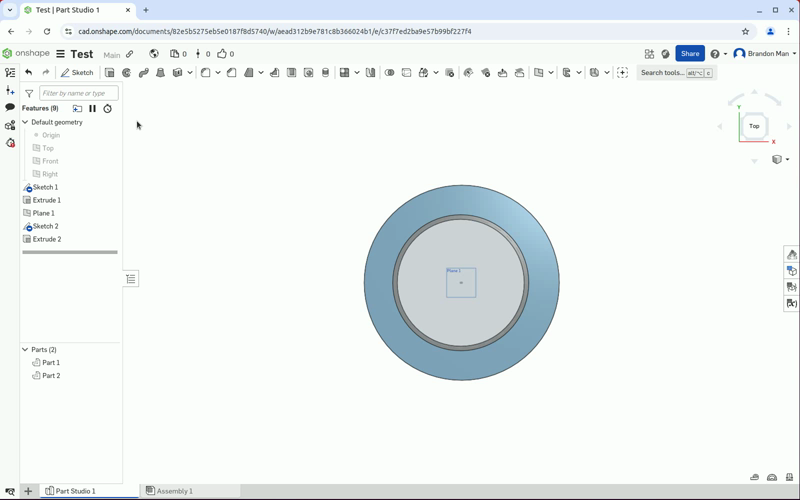
key(up, 3)
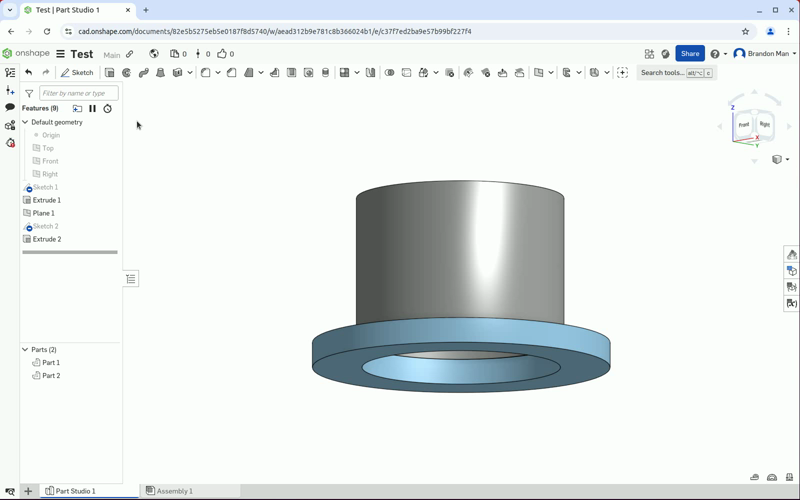
key(left, 3)
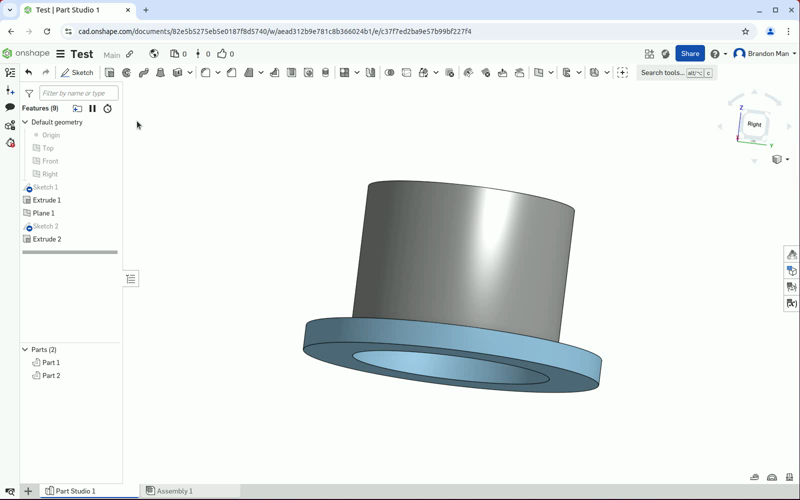
key(right, 3)
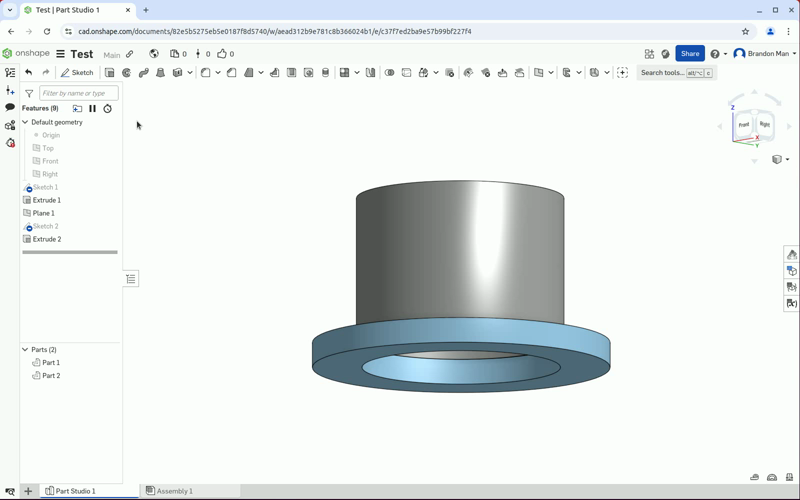
key(down, 3)
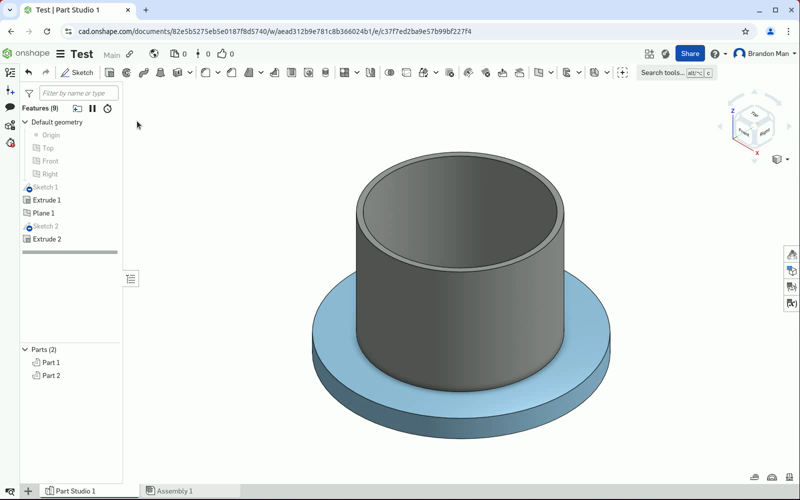
mouse_move(73, 189)
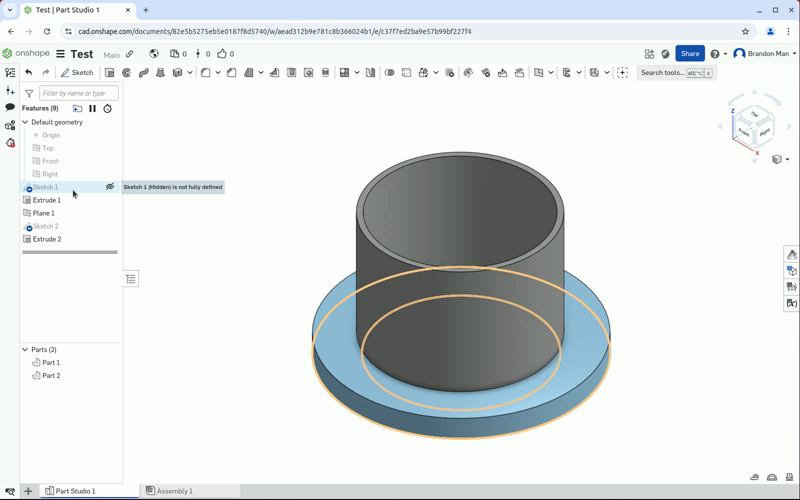
click(73, 189)